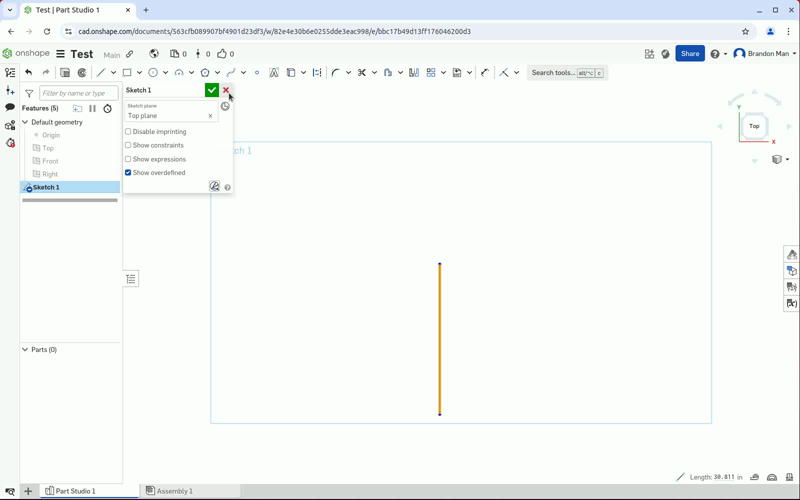
key(shift+h)
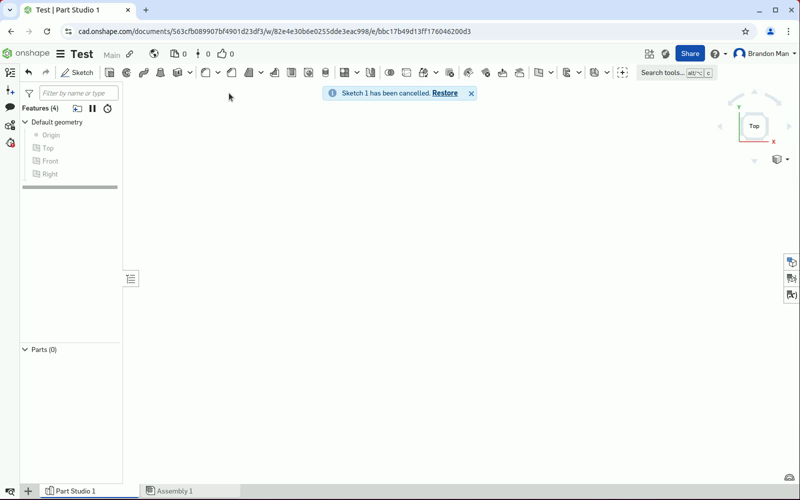
mouse_move(73, 352)
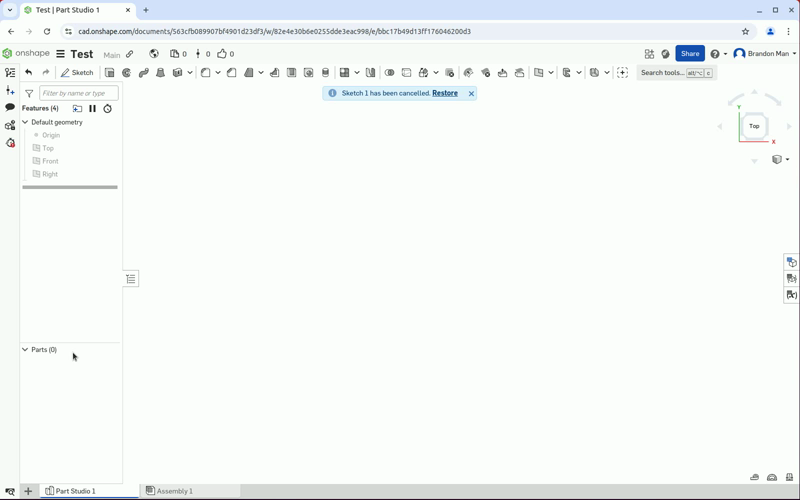
key(y)
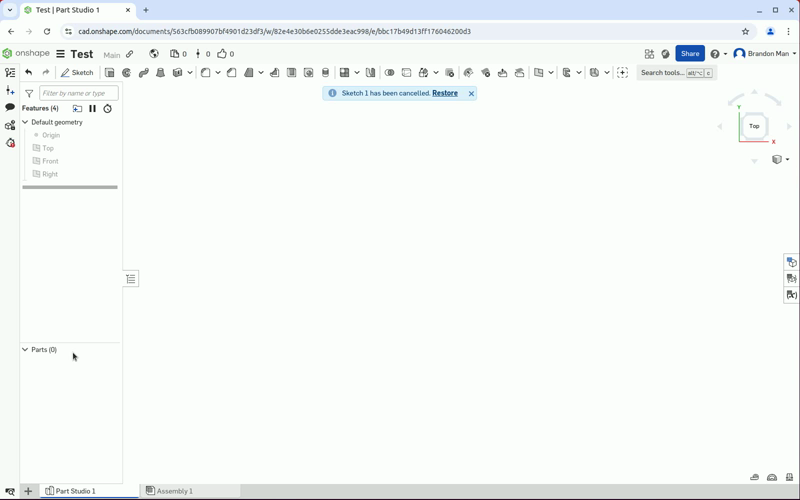
key(shift+p)
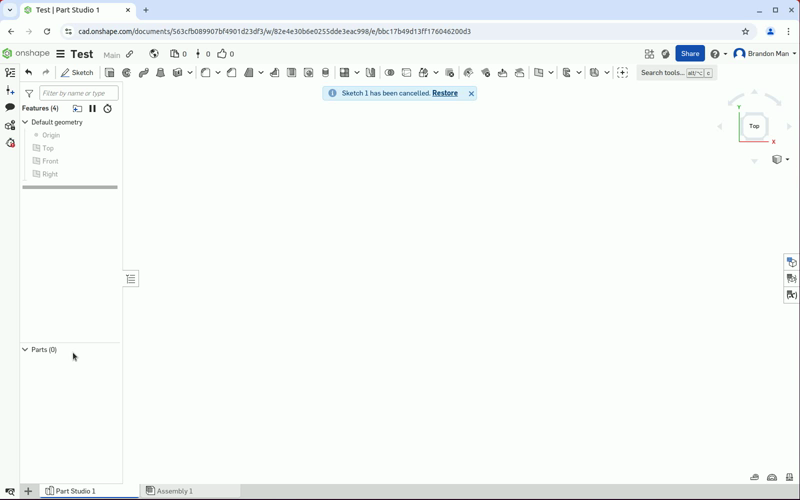
key(space)
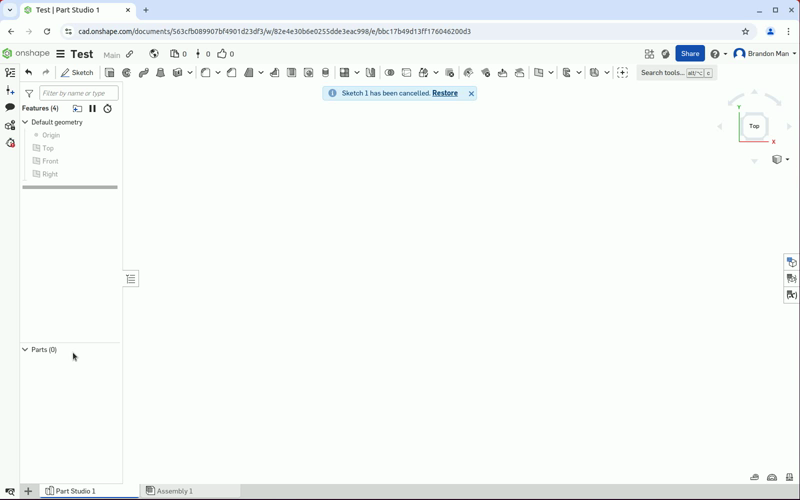
key_down(shift)
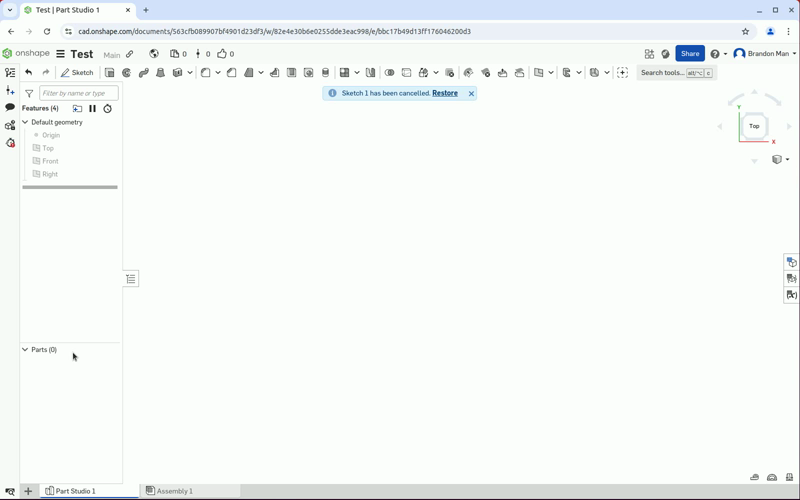
key(up)
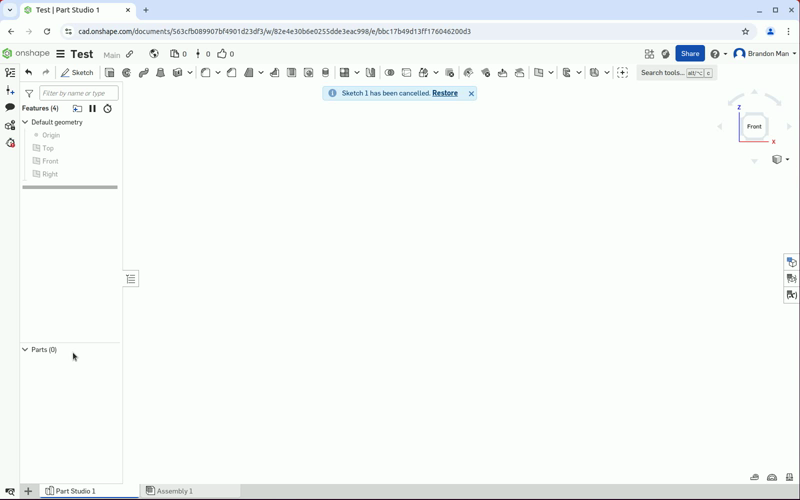
key_up(shift)
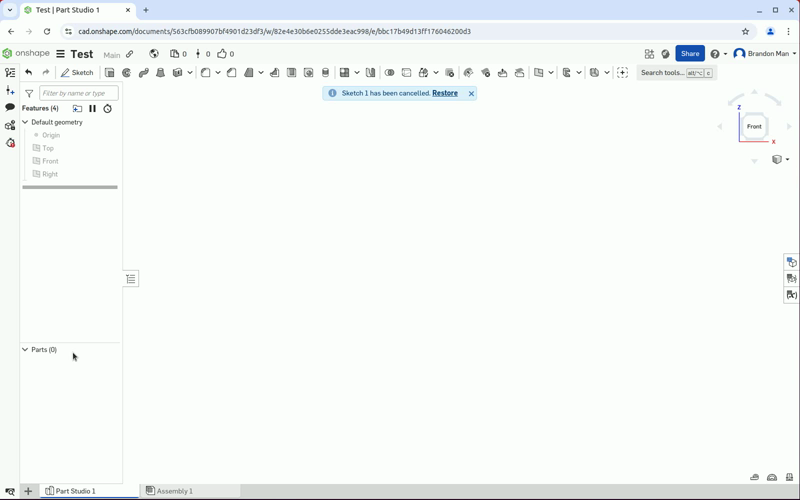
mouse_move(73, 352)
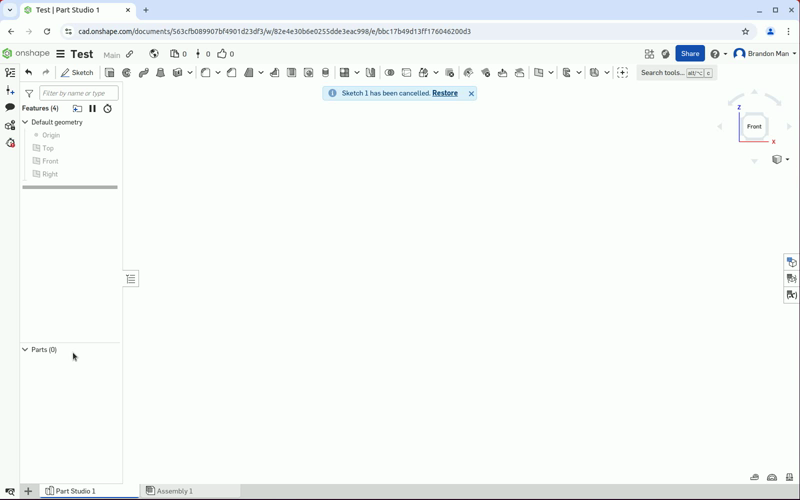
key(shift+y)
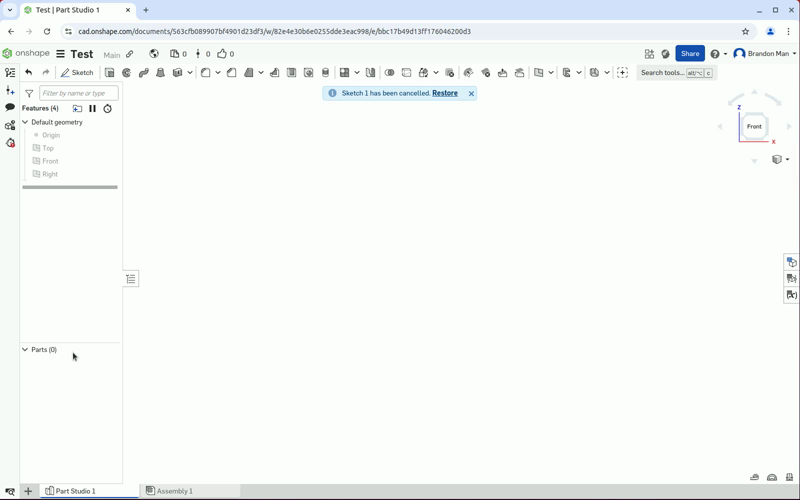
key(shift+s)
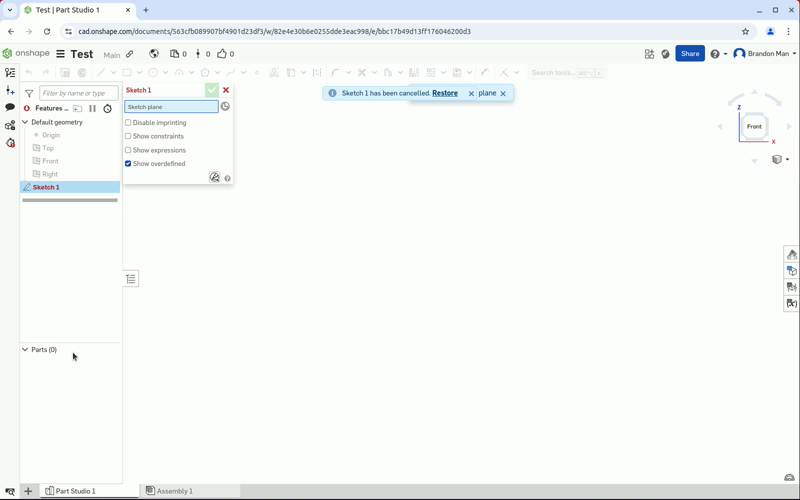
mouse_move(73, 163)
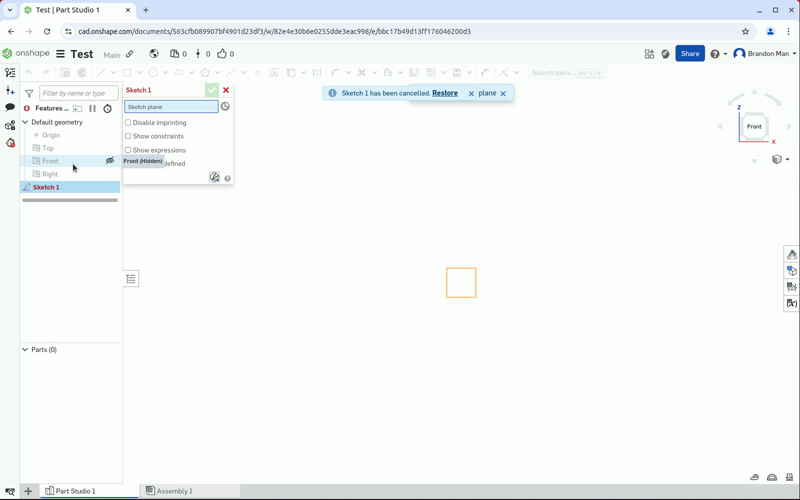
click(73, 163)
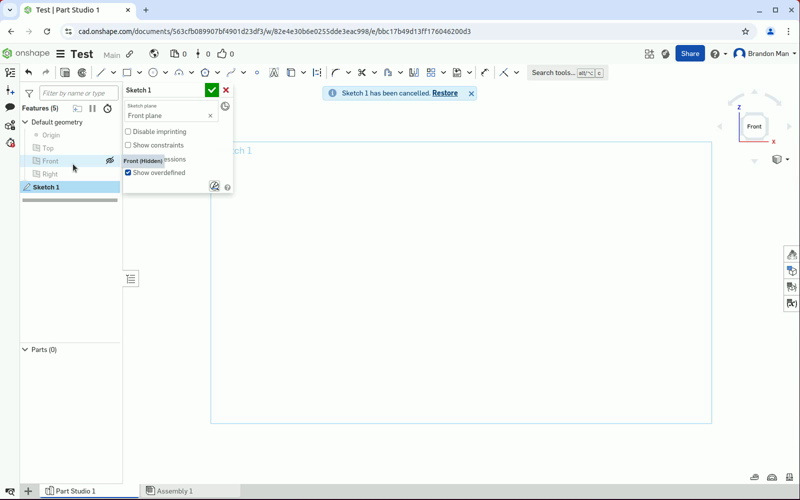
mouse_move(73, 352)
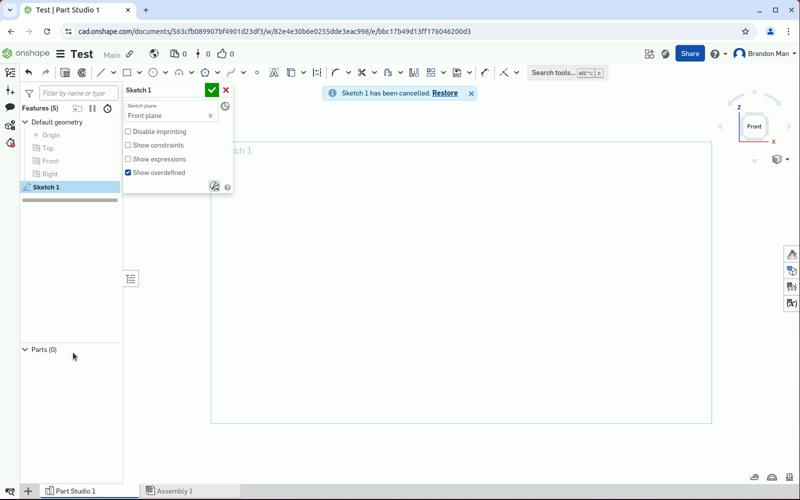
key(y)
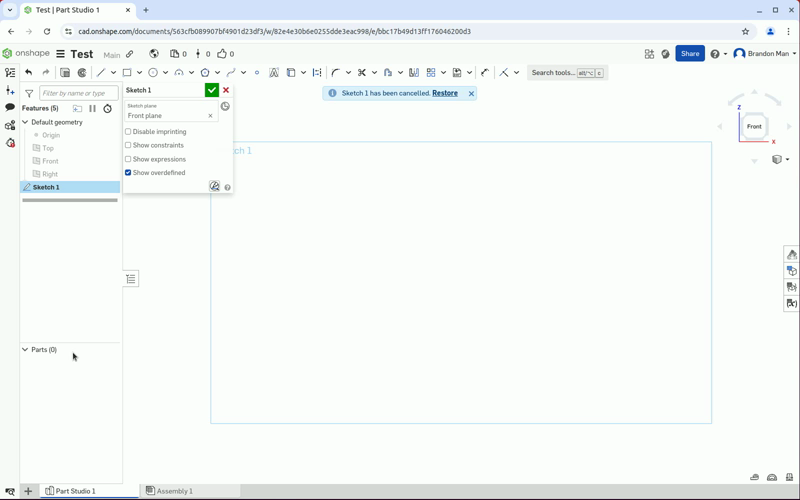
key(l)
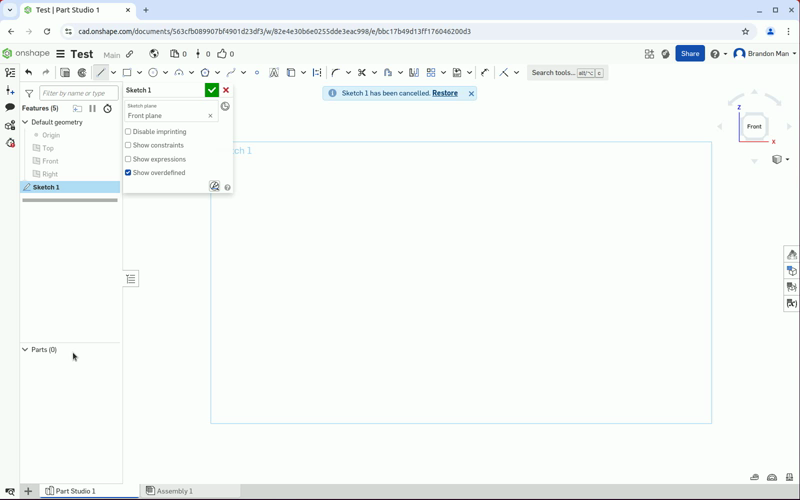
key_down(shift)
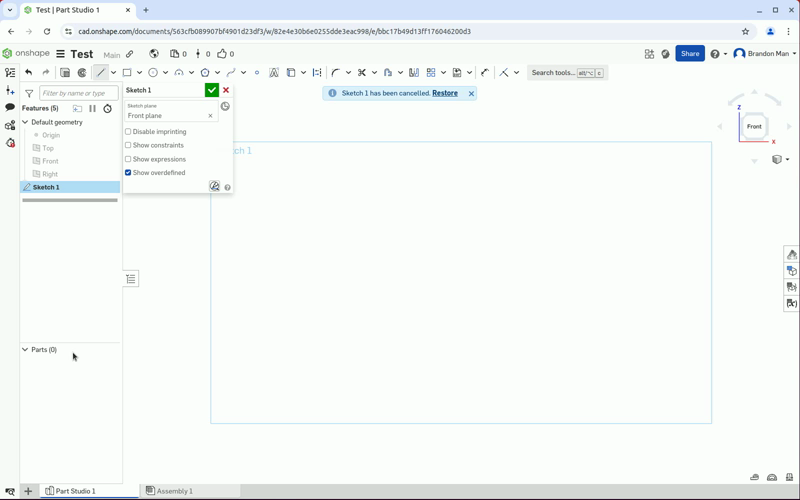
mouse_move(392, 395)
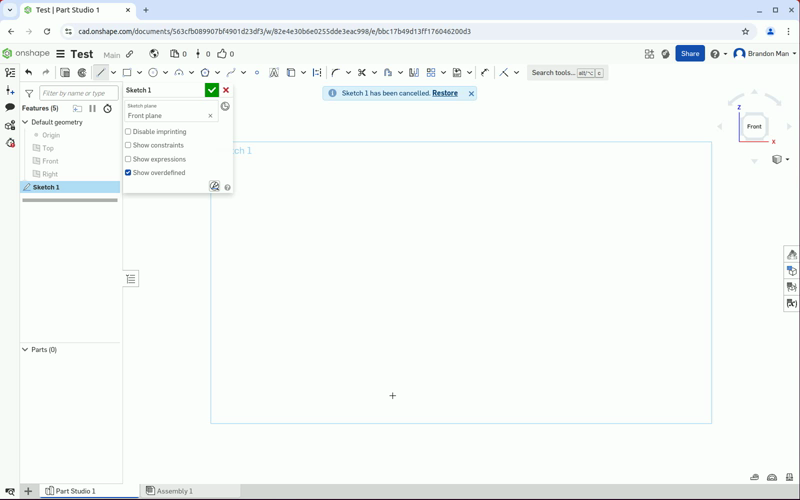
click(392, 395)
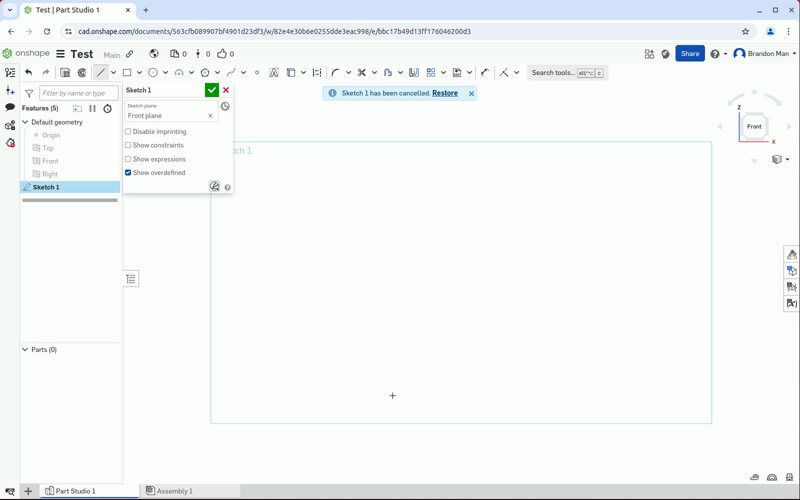
key_up(shift)
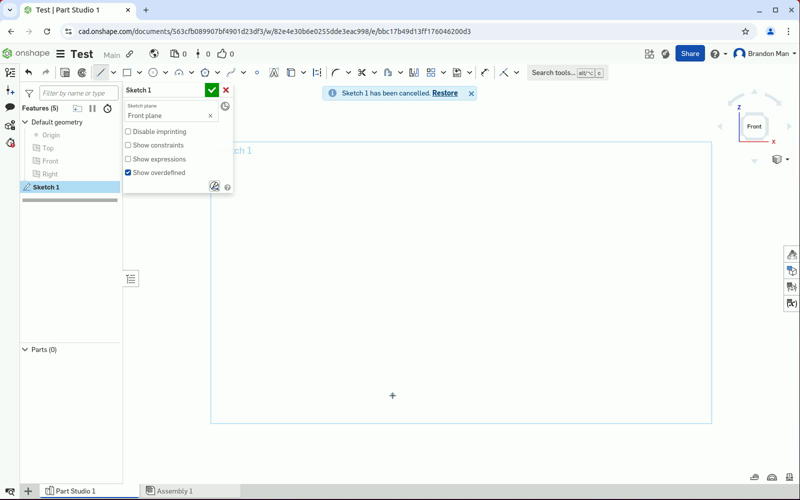
key_down(shift)
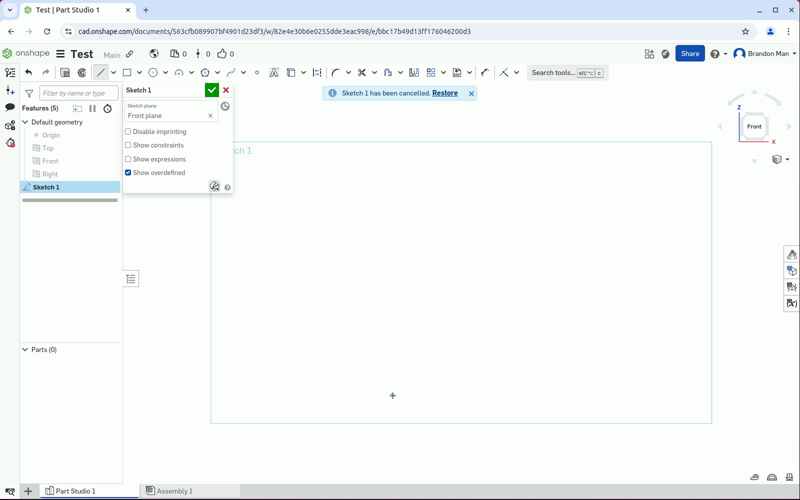
mouse_move(529, 395)
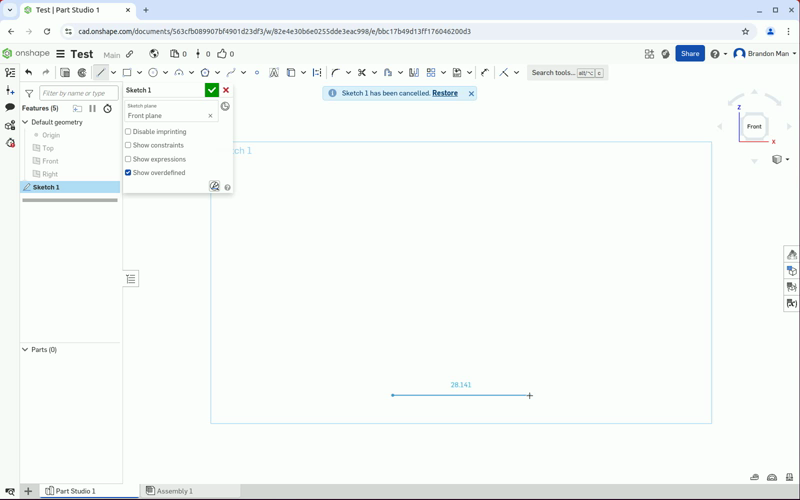
click(529, 395)
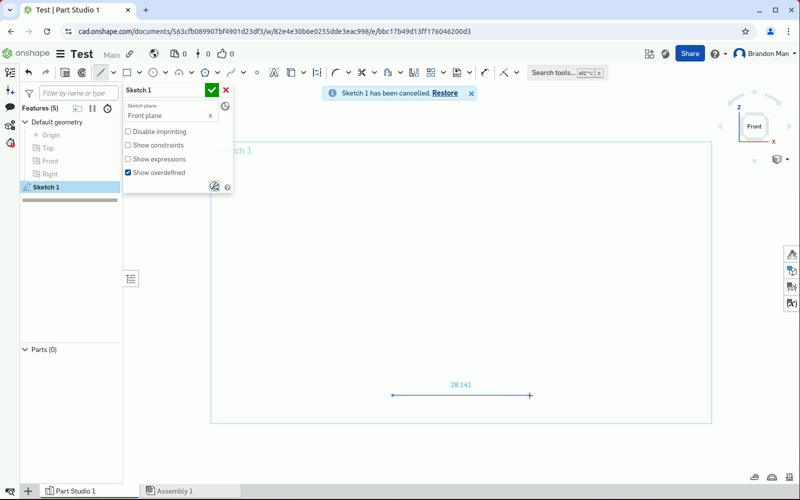
key_up(shift)
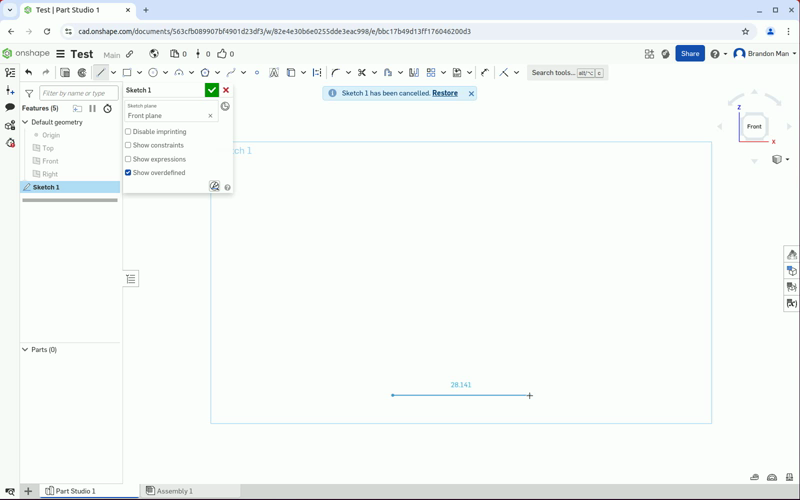
key_down(shift)
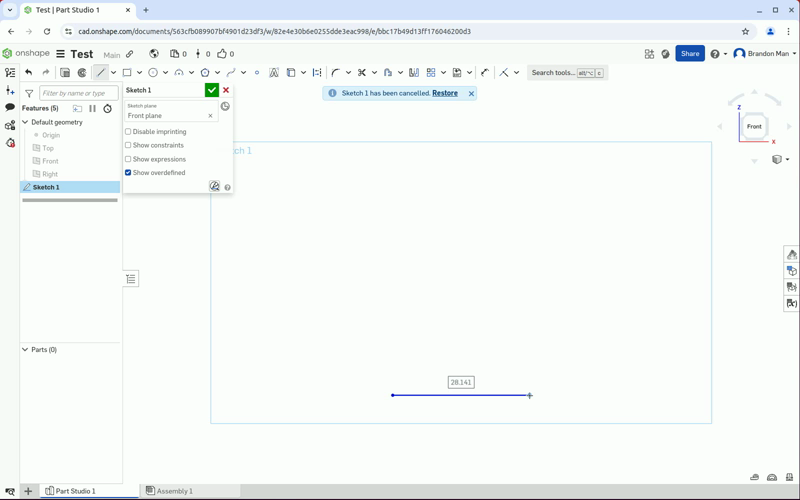
mouse_move(529, 171)
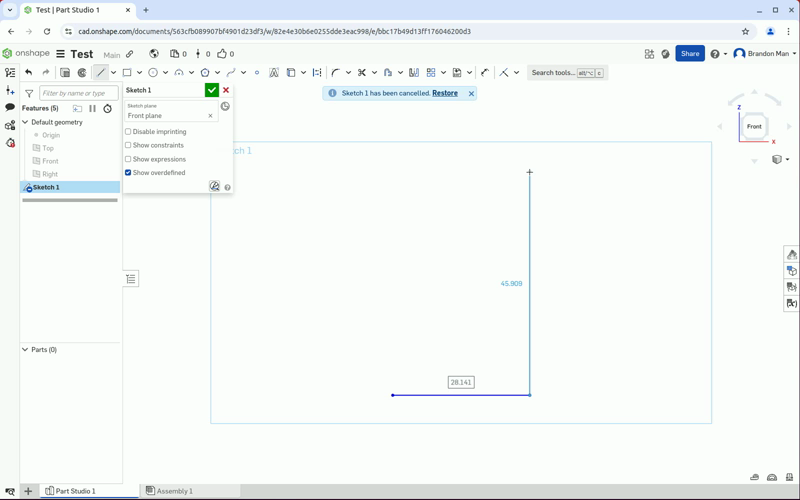
click(529, 171)
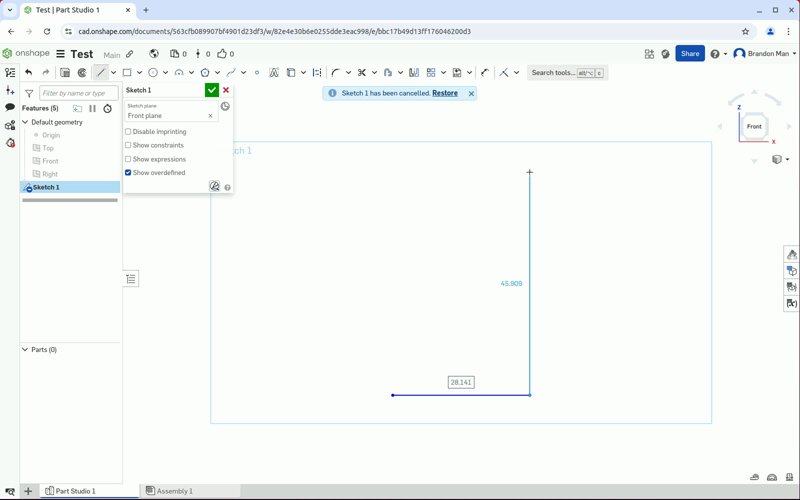
key_up(shift)
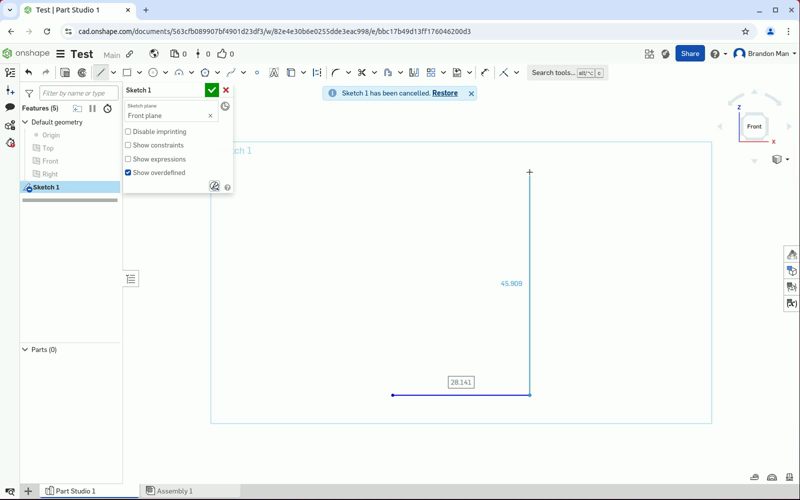
key_down(shift)
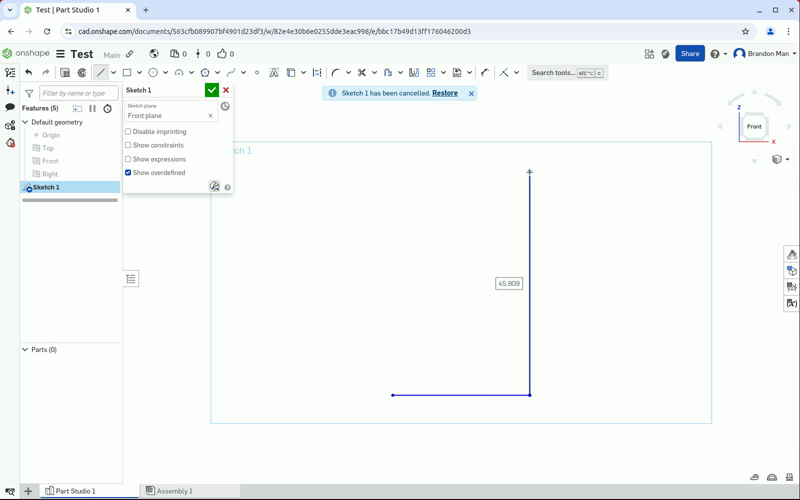
mouse_move(392, 171)
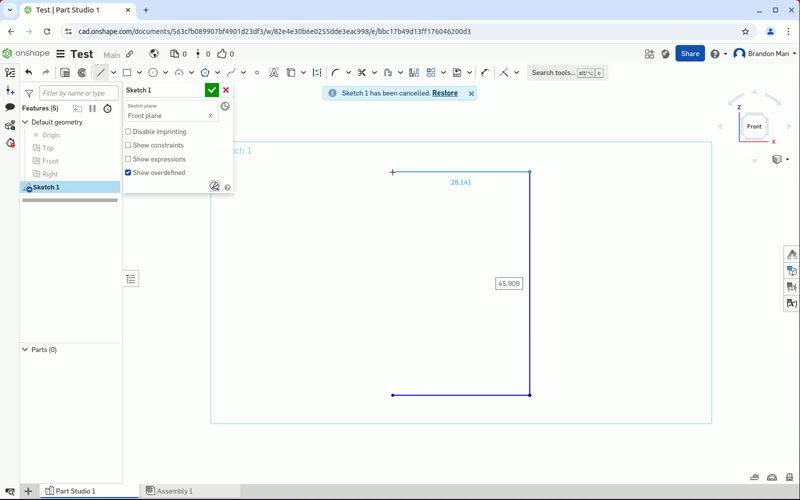
click(392, 171)
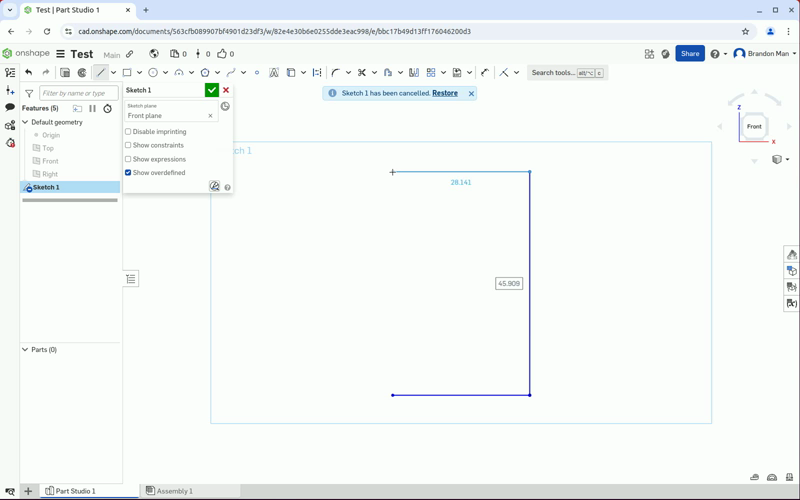
key_up(shift)
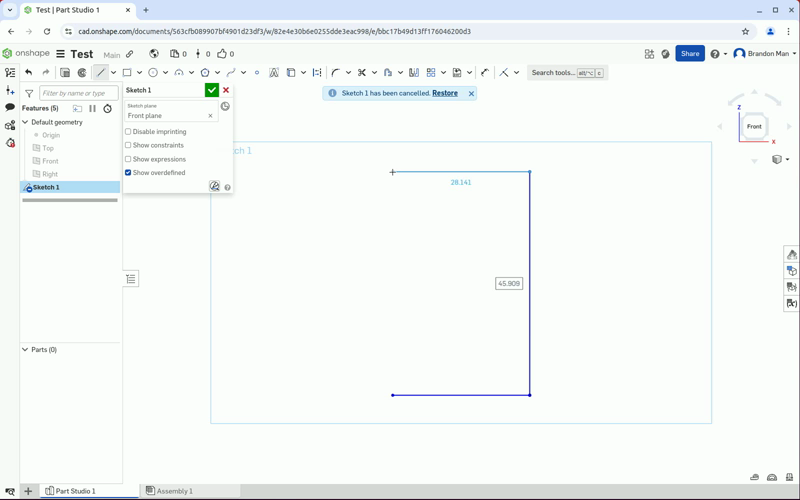
key_down(shift)
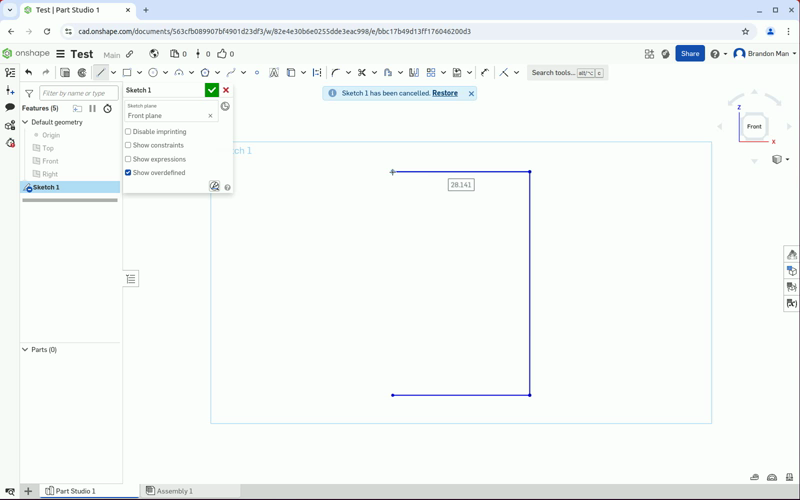
mouse_move(392, 395)
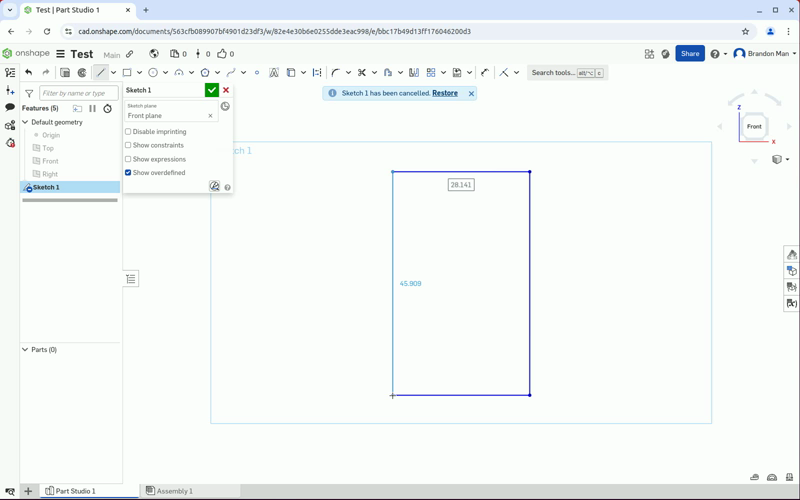
key_up(shift)
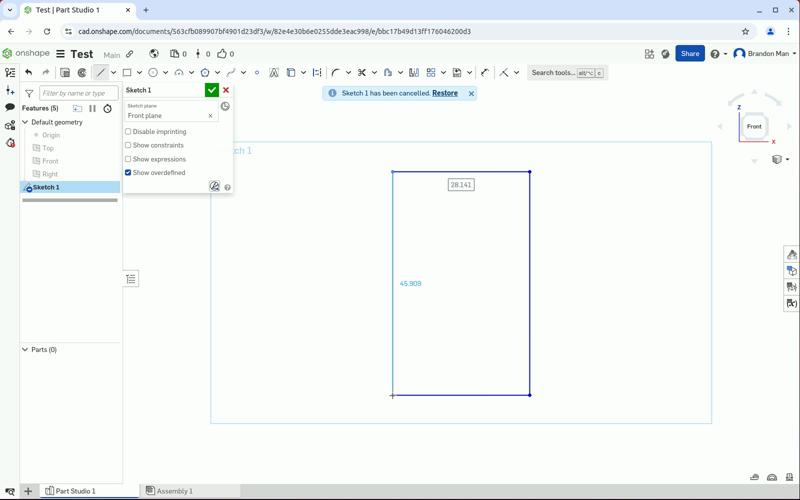
click(392, 395)
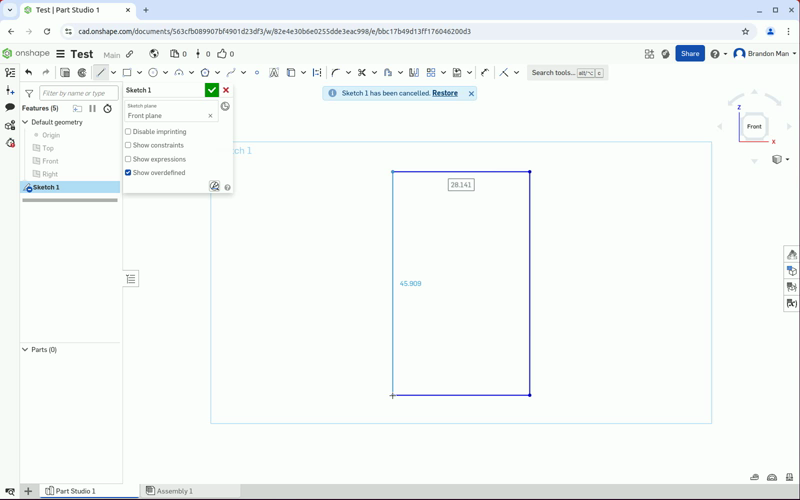
key(esc)
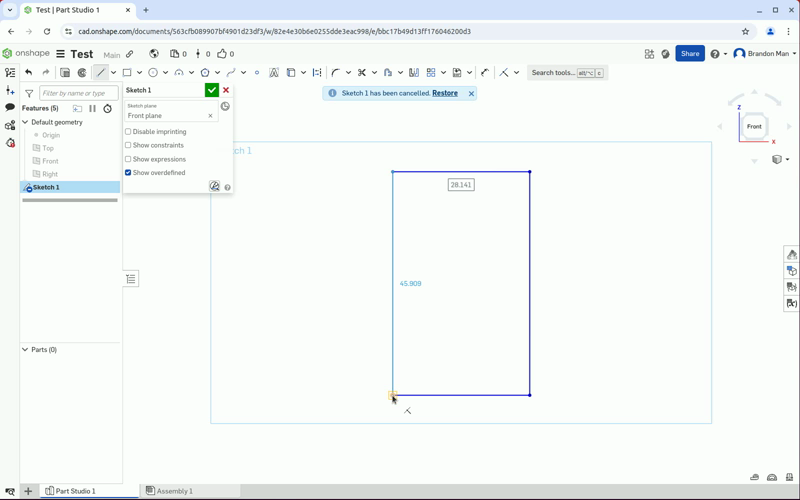
key(l)
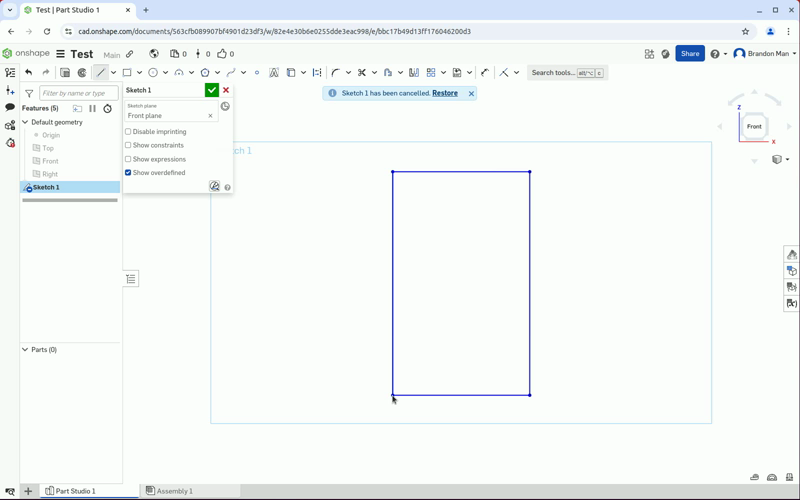
key_down(shift)
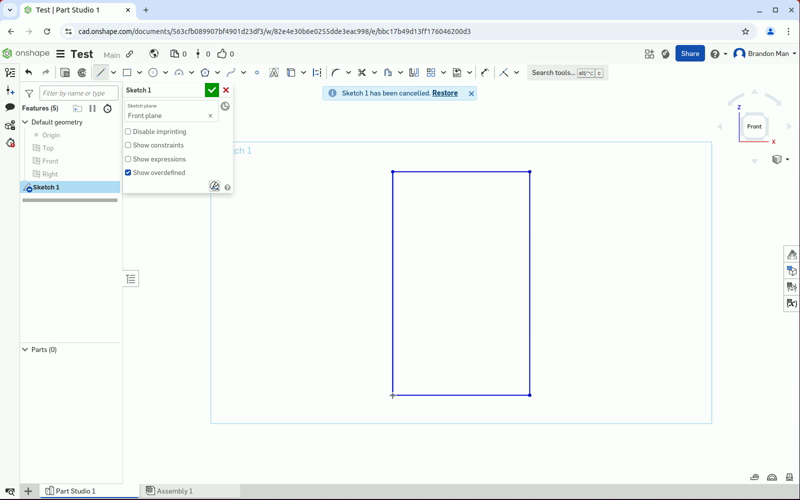
mouse_move(395, 287)
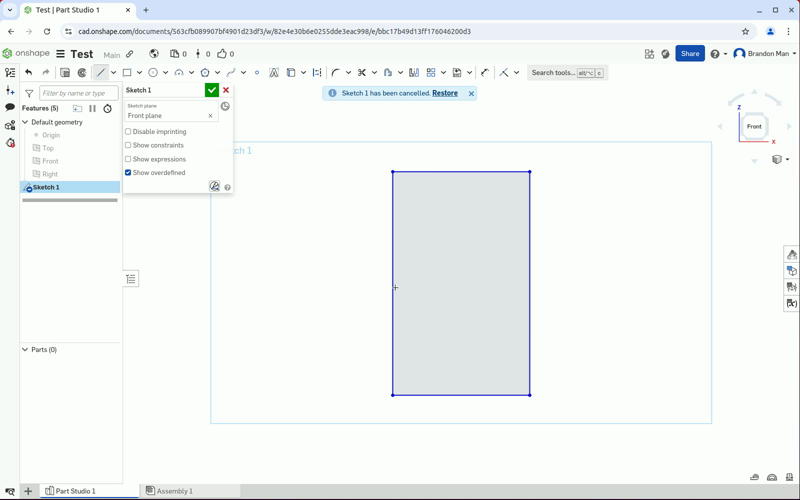
click(395, 287)
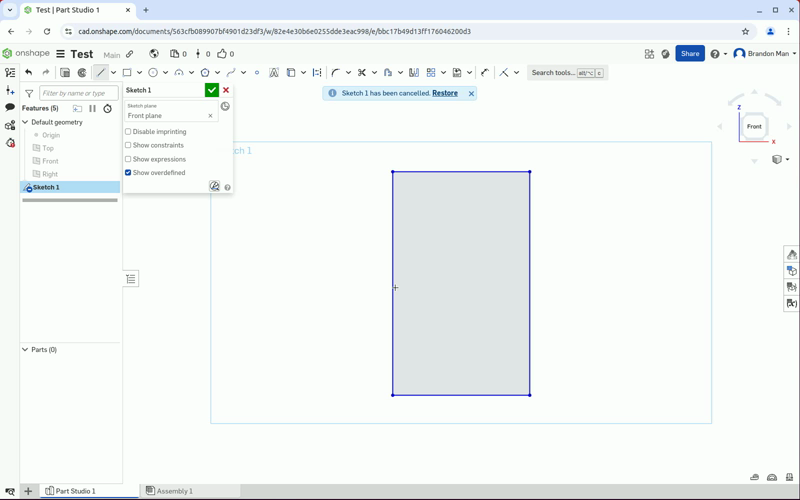
key_up(shift)
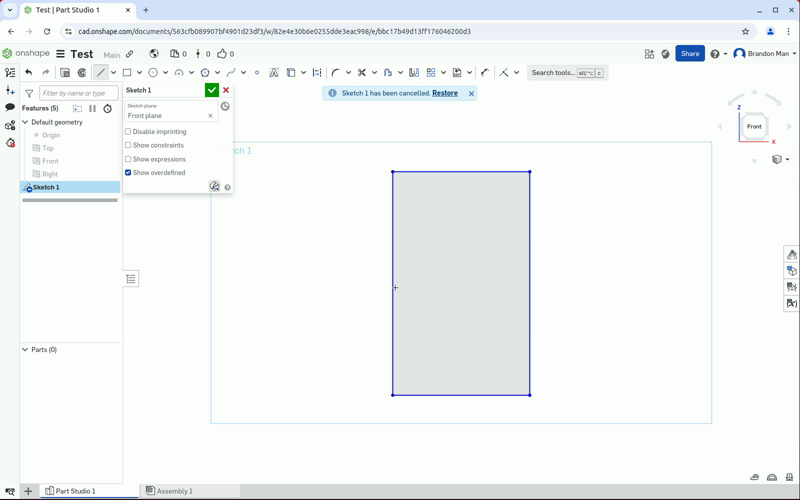
key_down(shift)
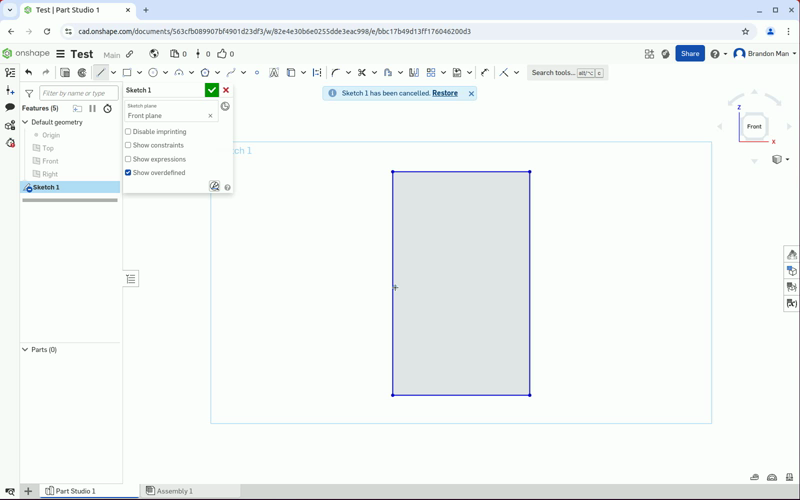
mouse_move(524, 287)
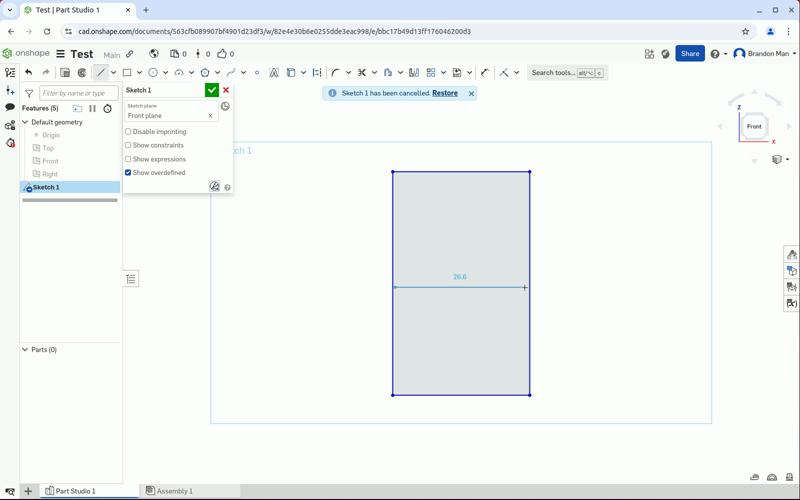
click(524, 287)
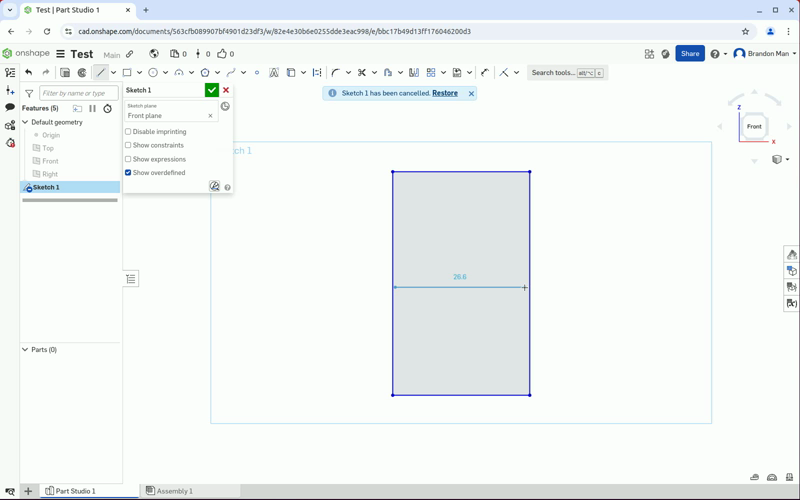
key_up(shift)
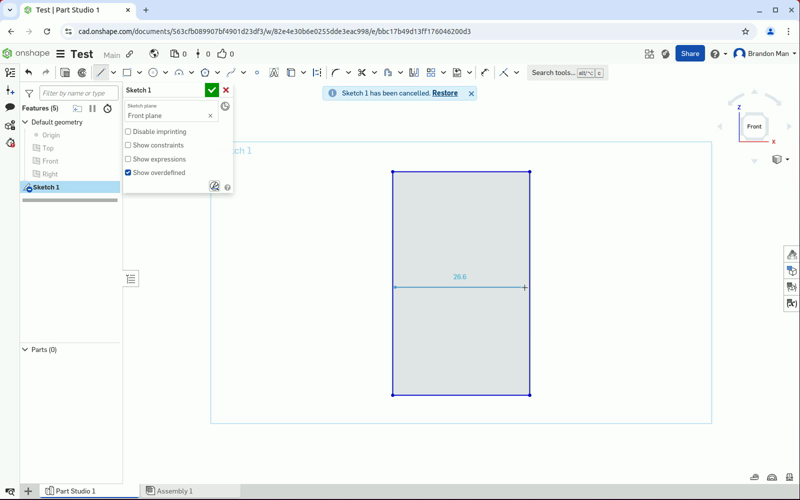
key_down(shift)
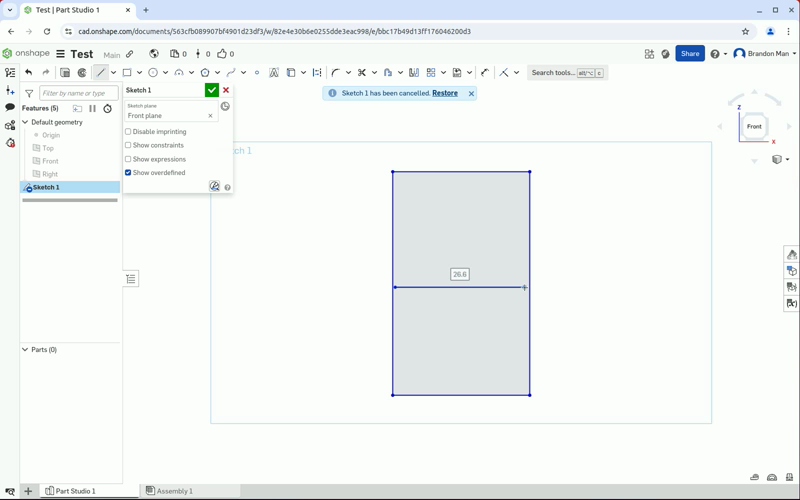
mouse_move(524, 192)
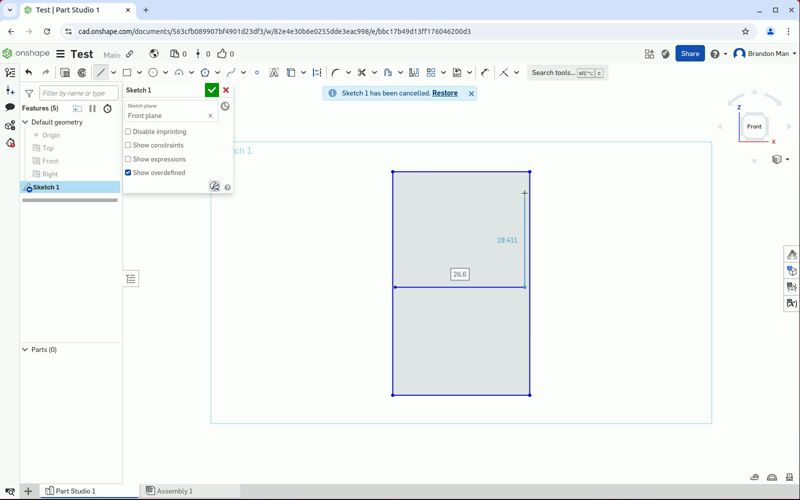
click(524, 192)
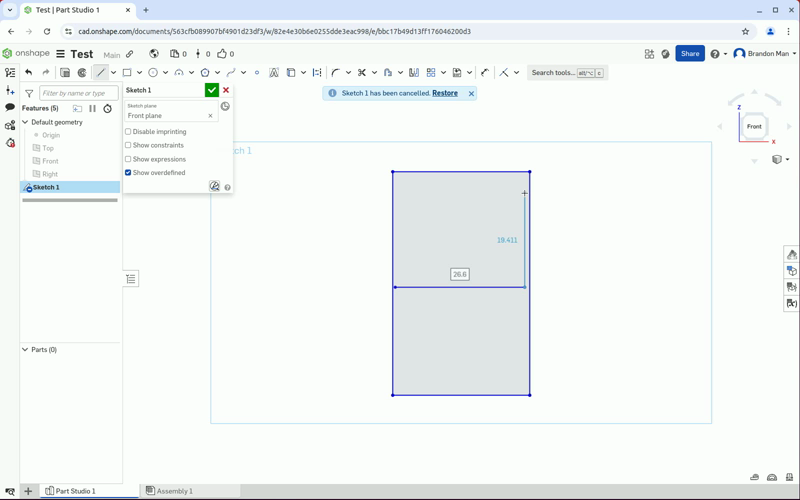
key_up(shift)
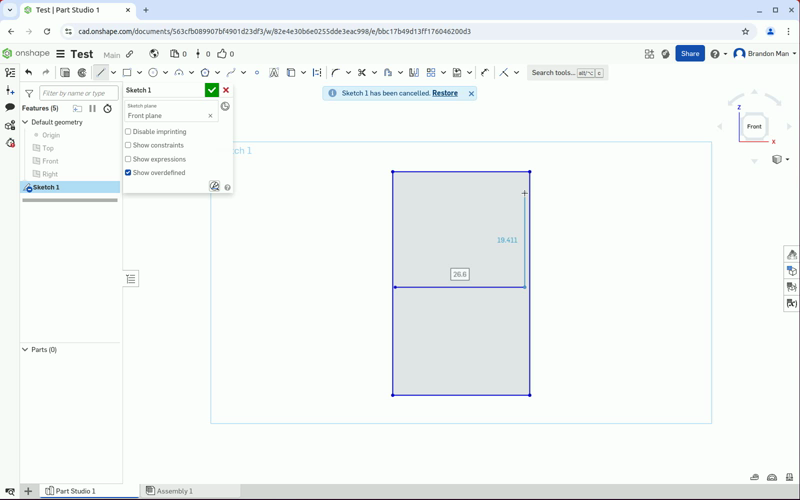
key_down(shift)
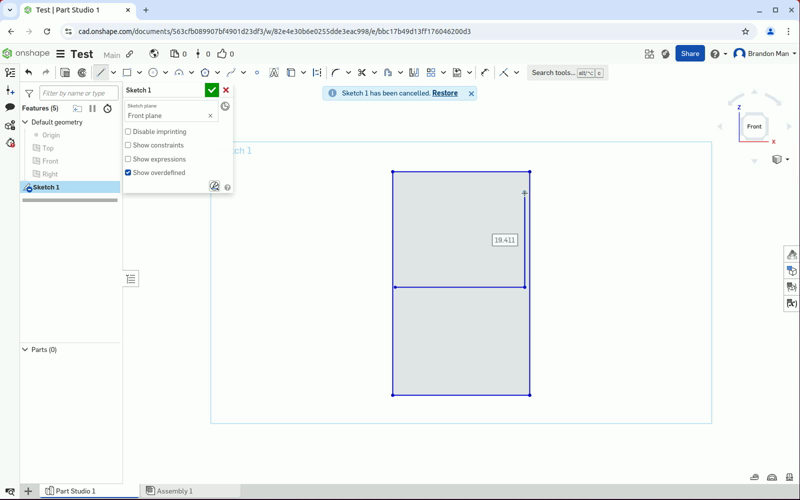
mouse_move(395, 192)
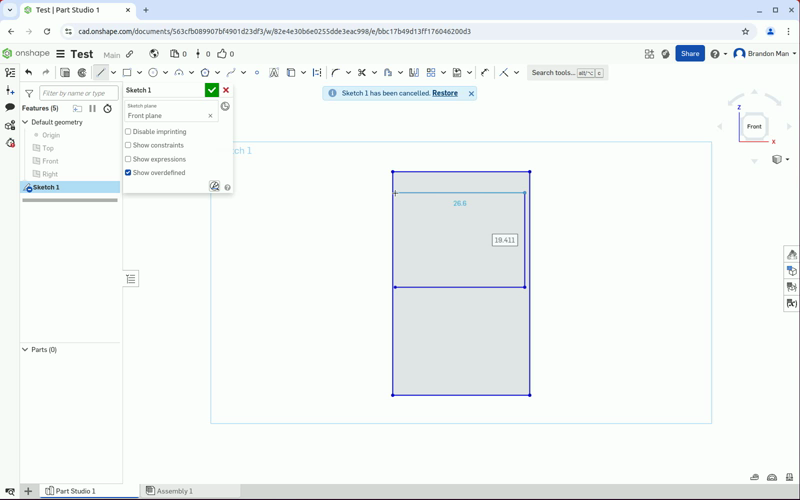
click(395, 192)
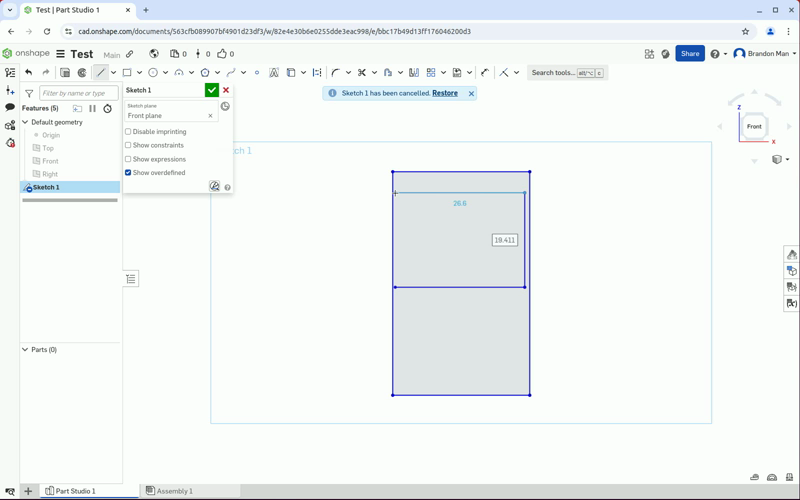
key_up(shift)
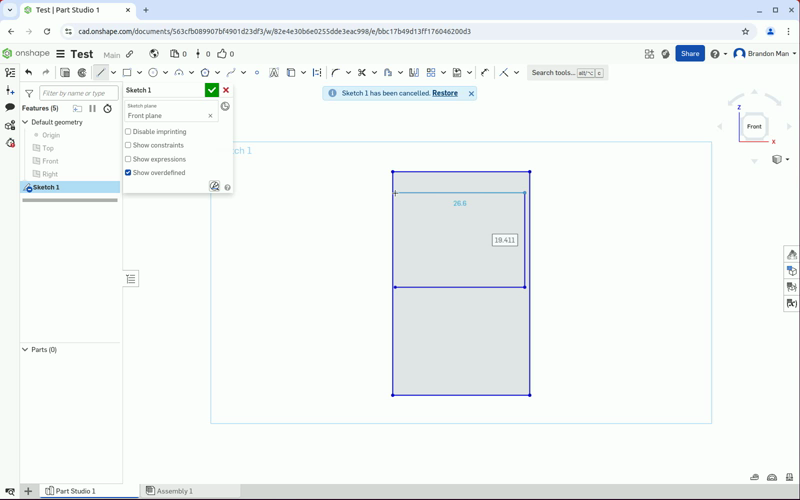
key_down(shift)
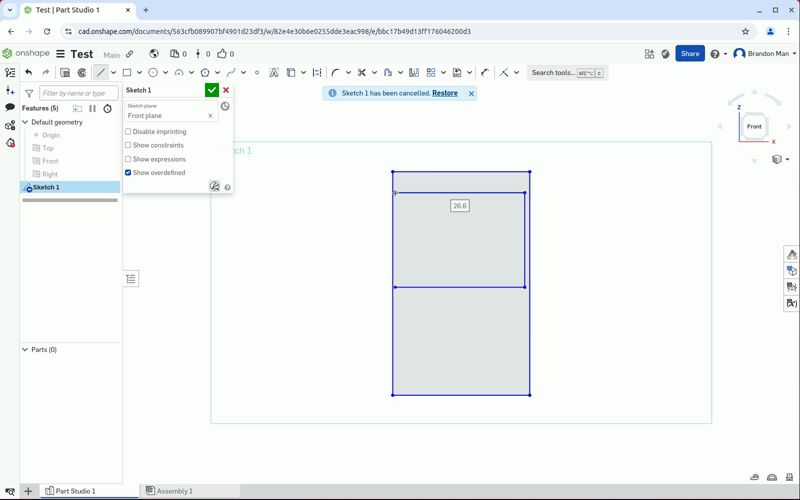
mouse_move(395, 287)
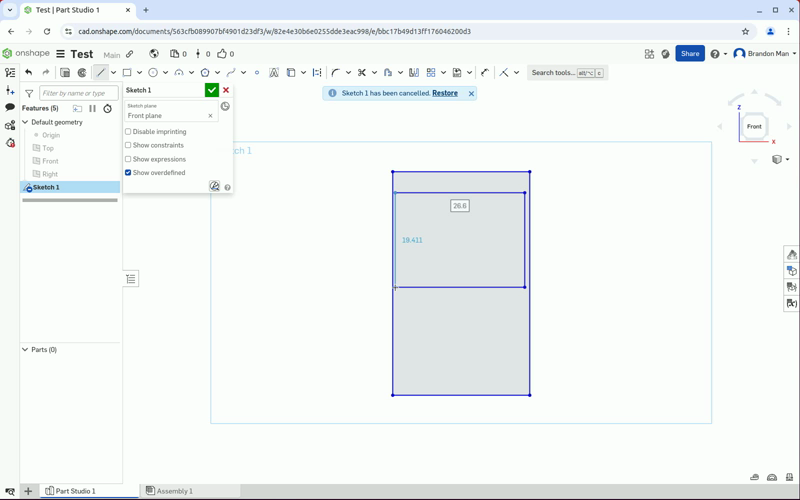
key_up(shift)
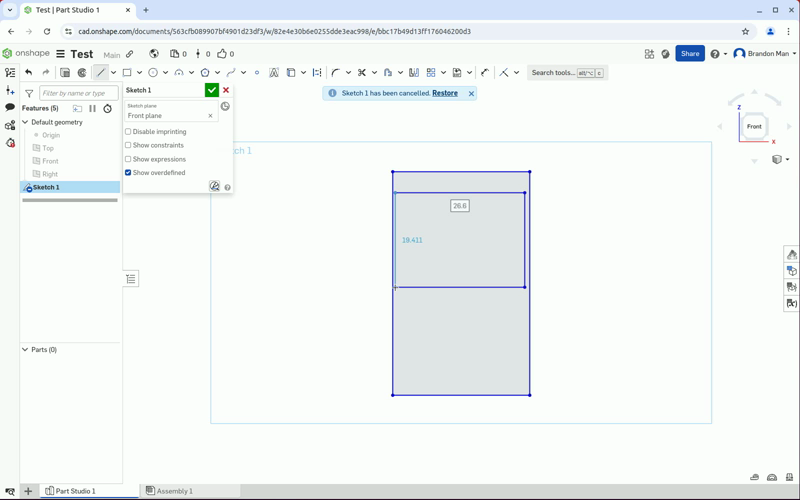
click(395, 287)
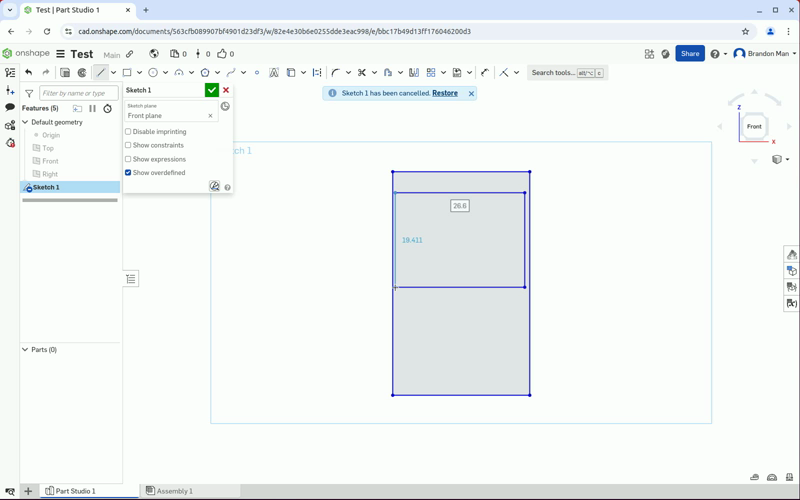
key(esc)
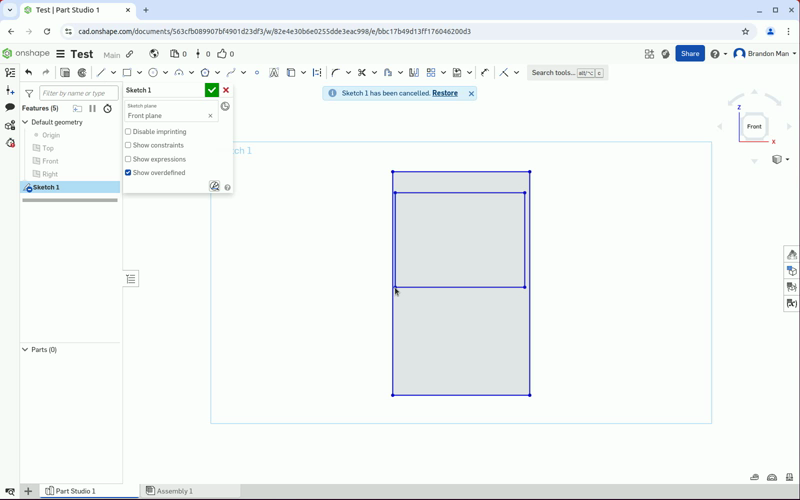
mouse_move(423, 312)
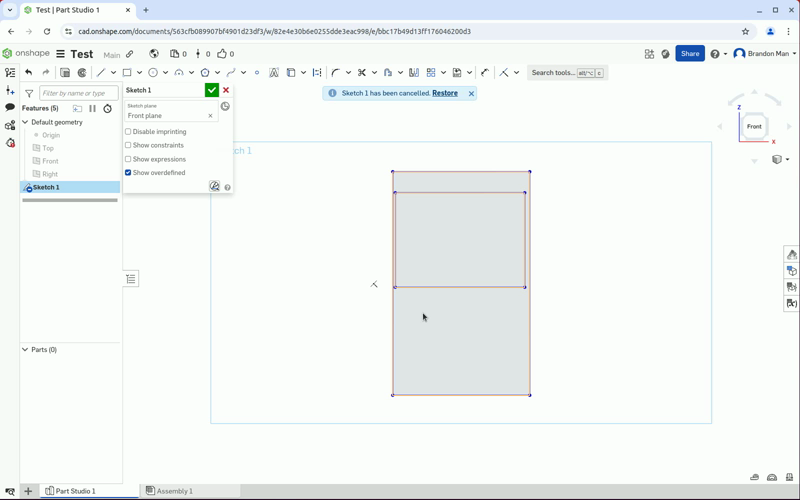
click(423, 312)
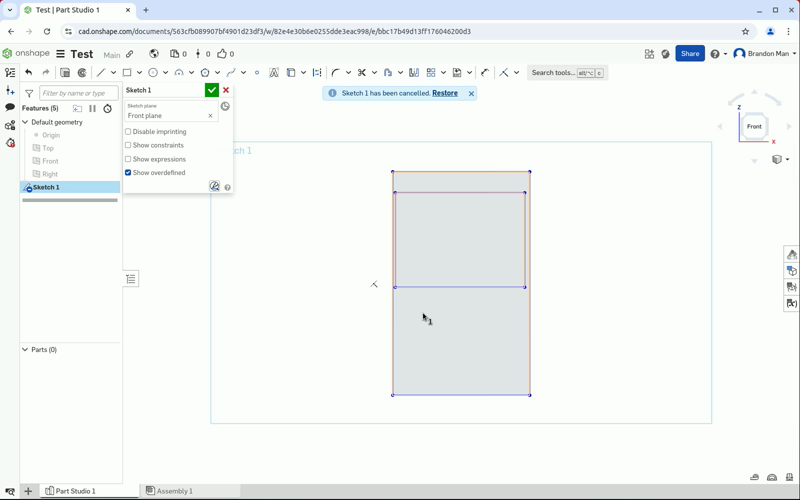
mouse_move(73, 352)
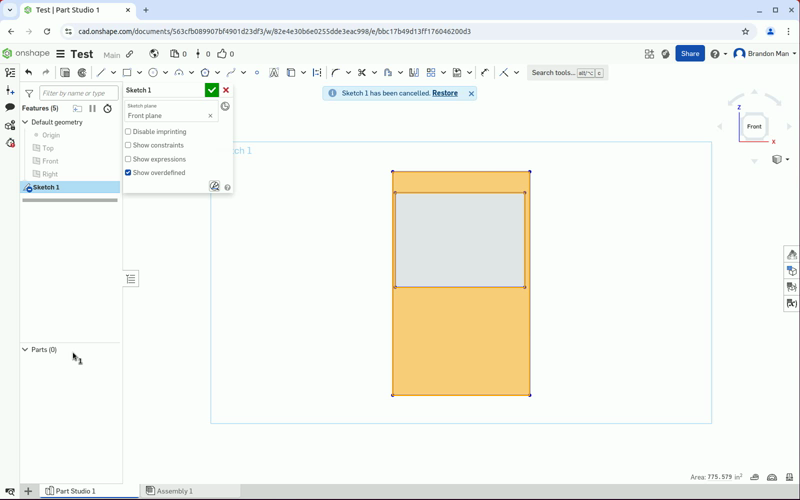
key(shift+y)
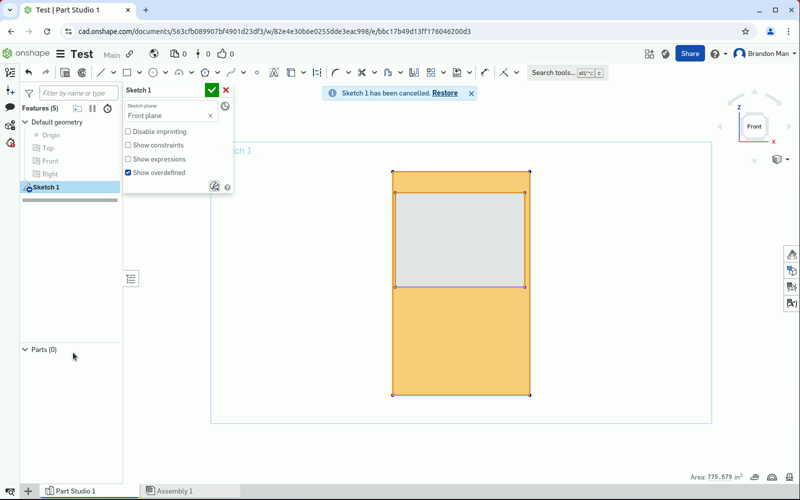
key(shift+e)
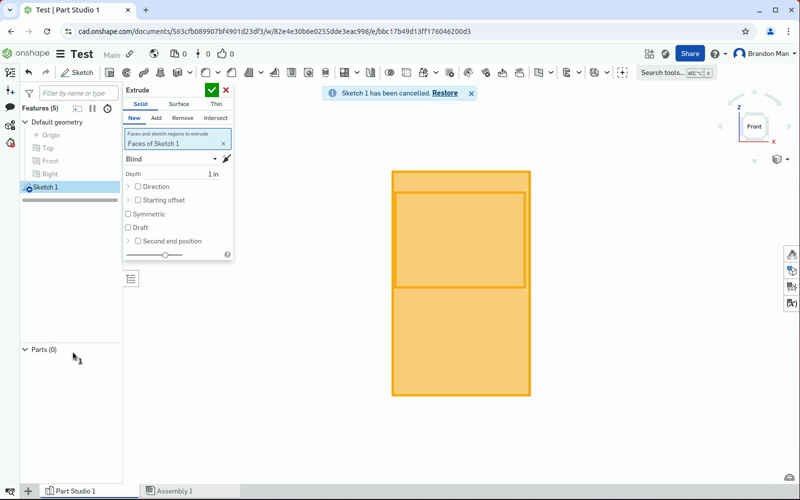
mouse_move(143, 106)
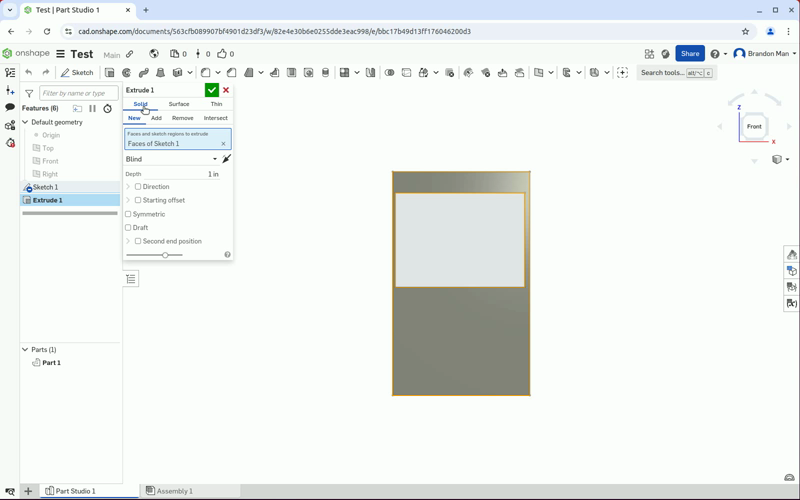
click(143, 106)
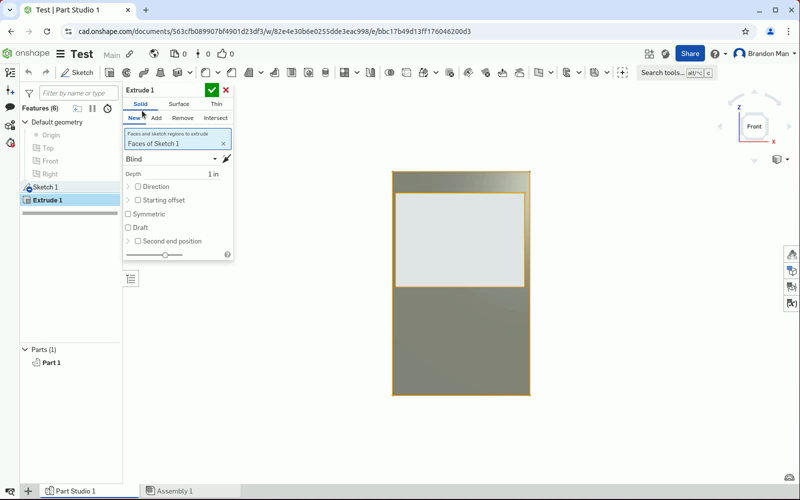
mouse_move(137, 120)
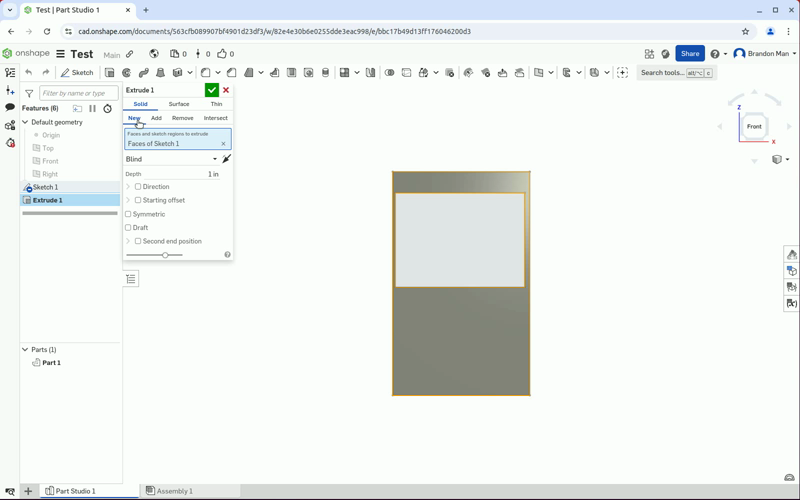
click(137, 120)
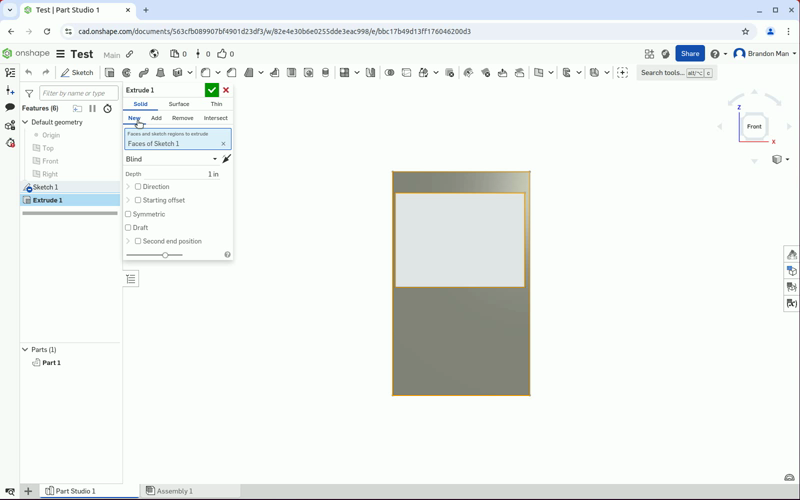
key(tab, 4)
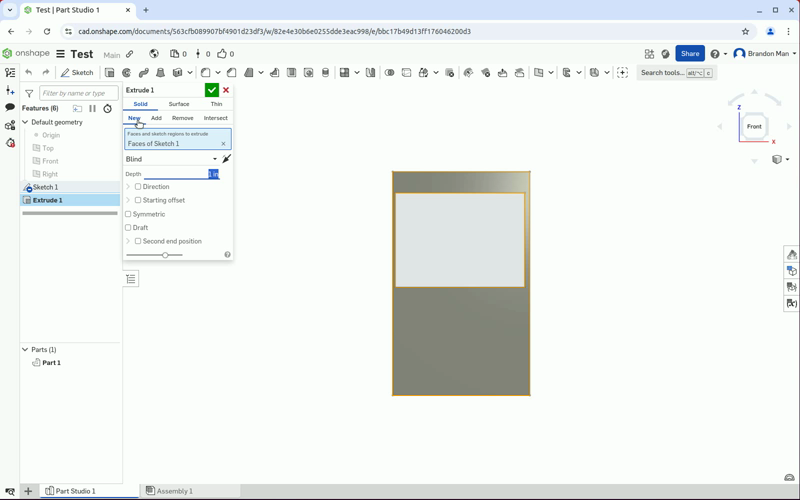
text(1.204)
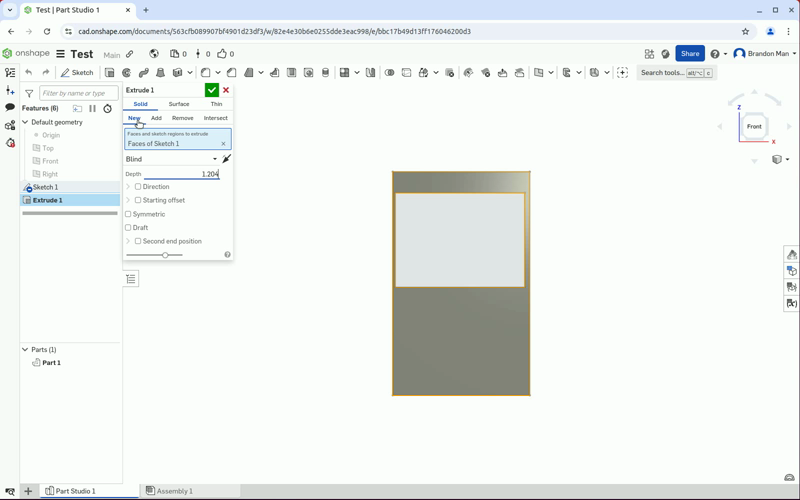
key(enter)
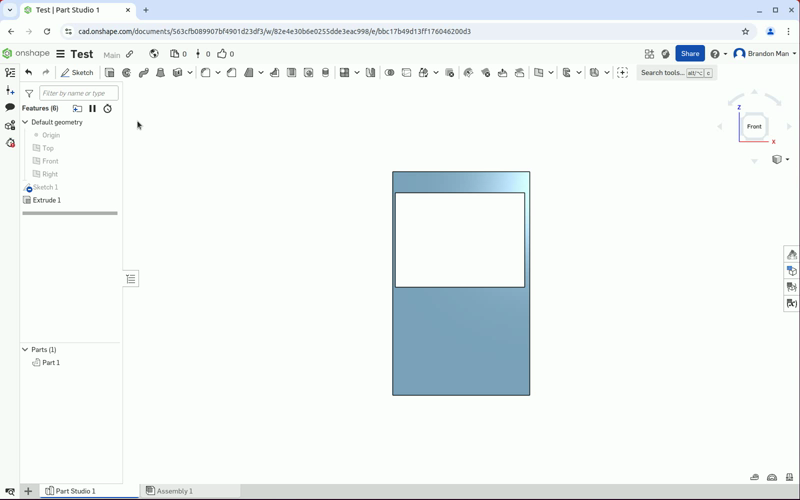
key(shift+h)
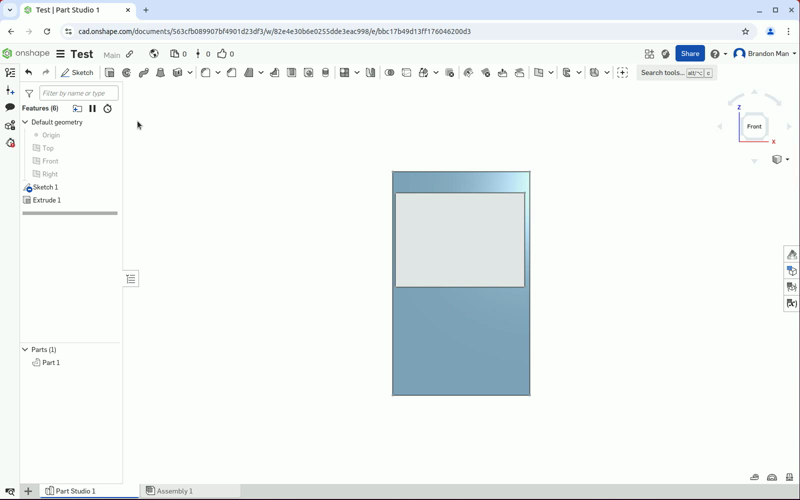
key(shift+h)
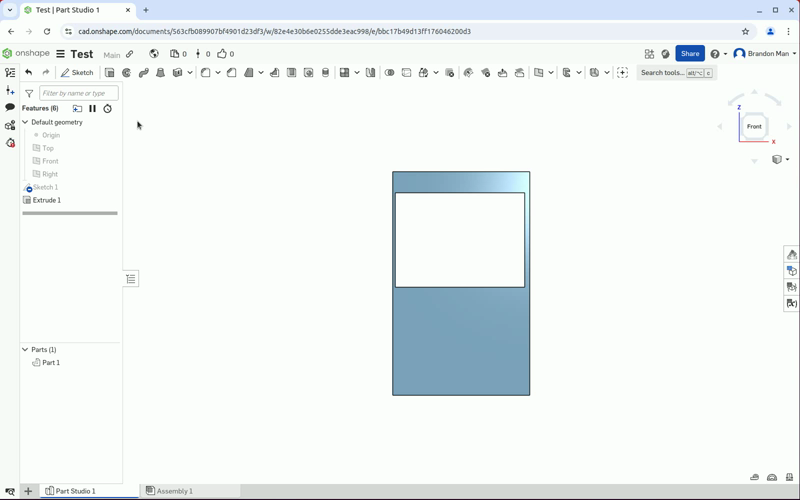
mouse_move(73, 189)
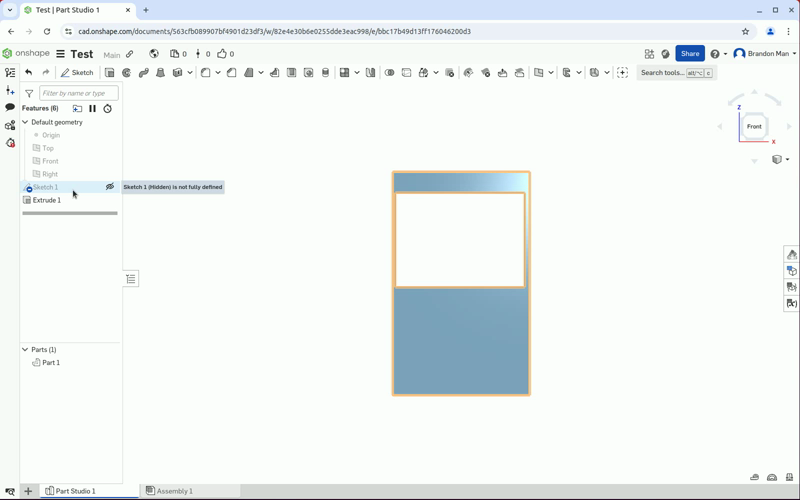
click(73, 189)
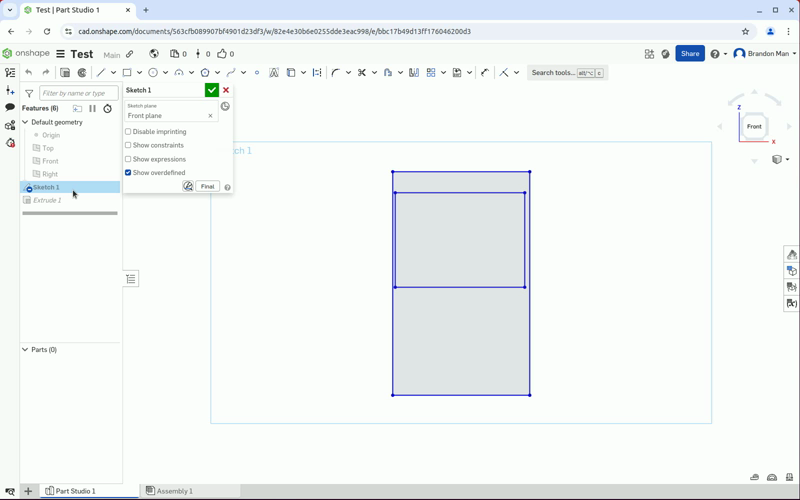
mouse_move(229, 92)
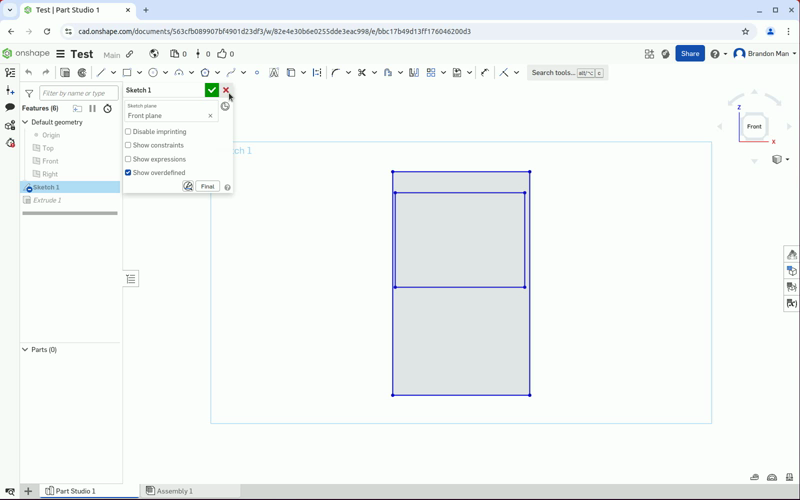
click(229, 92)
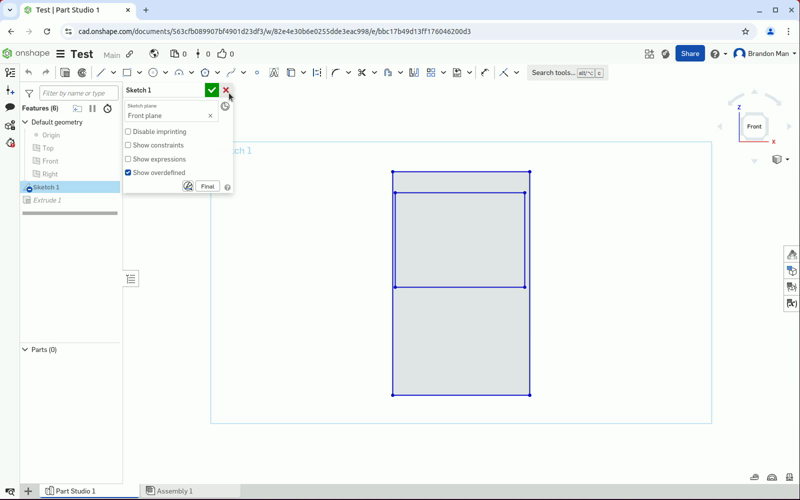
key(shift+s)
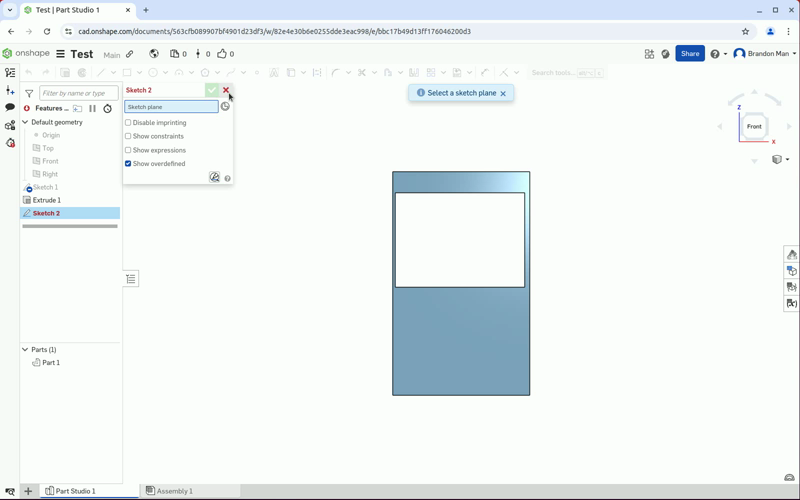
mouse_move(73, 163)
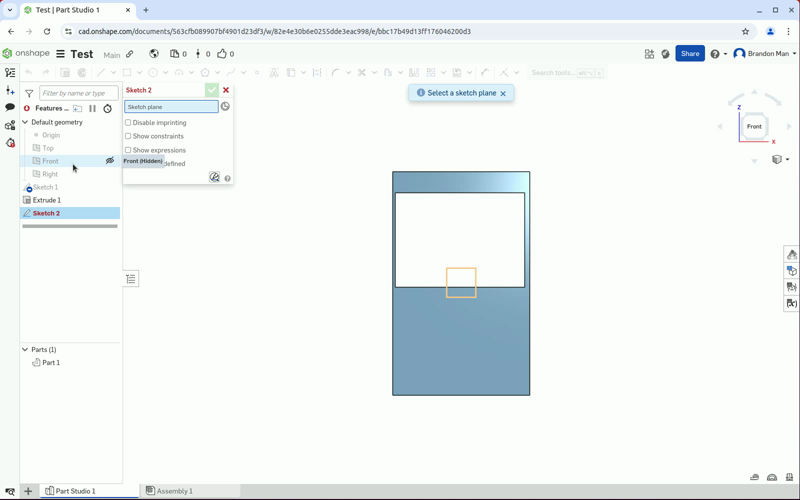
click(73, 163)
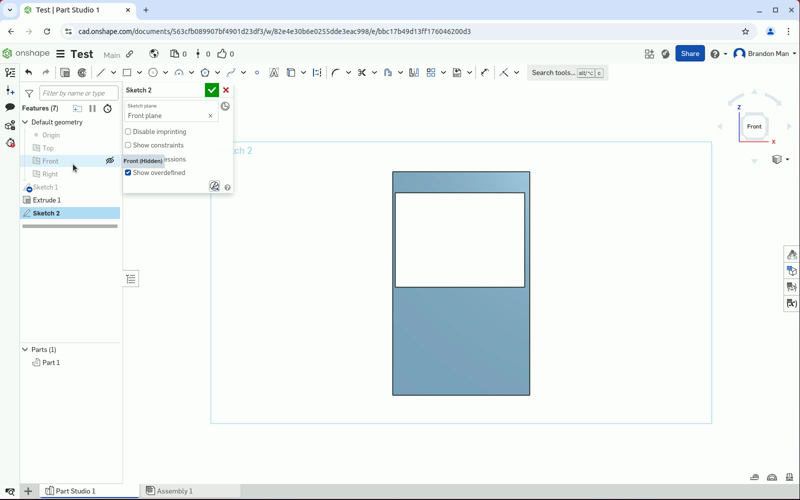
mouse_move(73, 352)
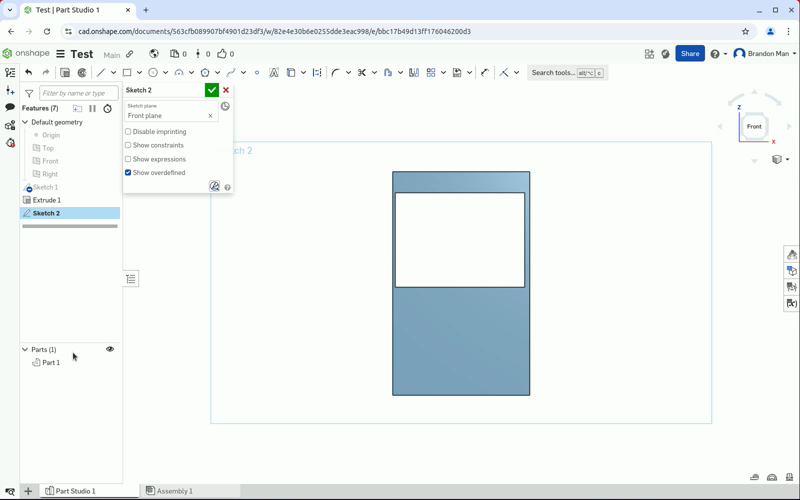
key(y)
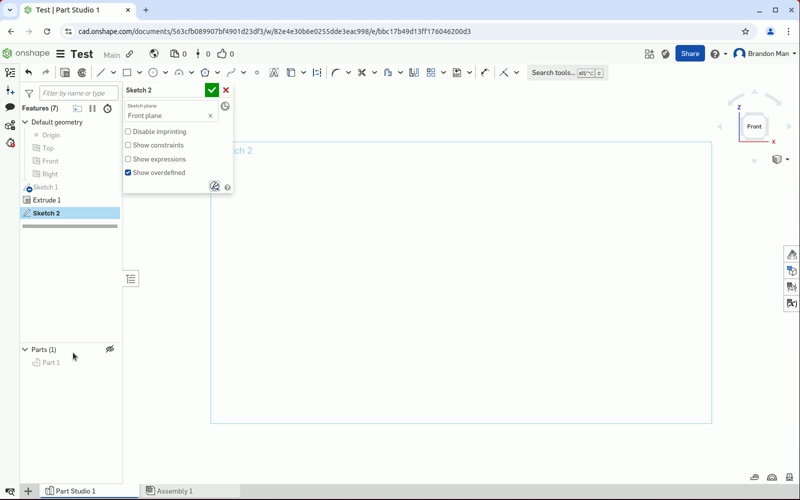
key(l)
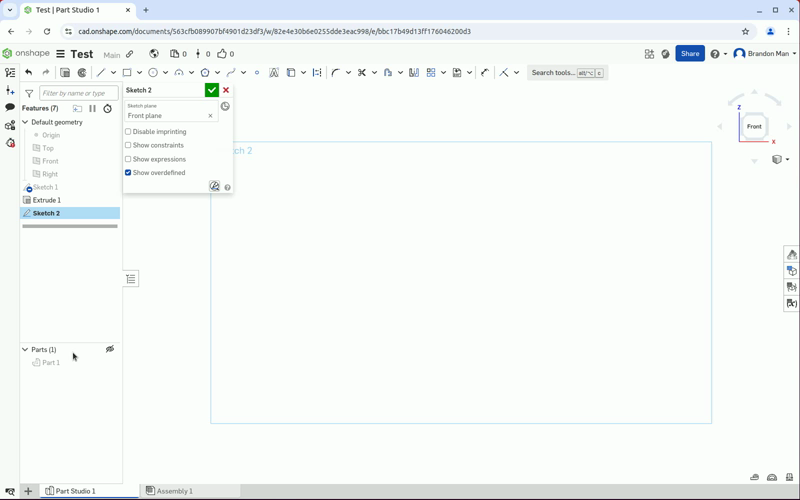
key_down(shift)
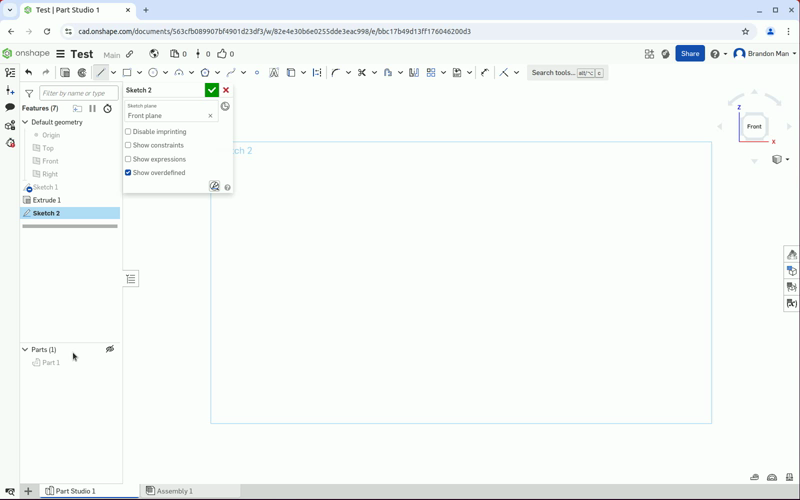
mouse_move(395, 286)
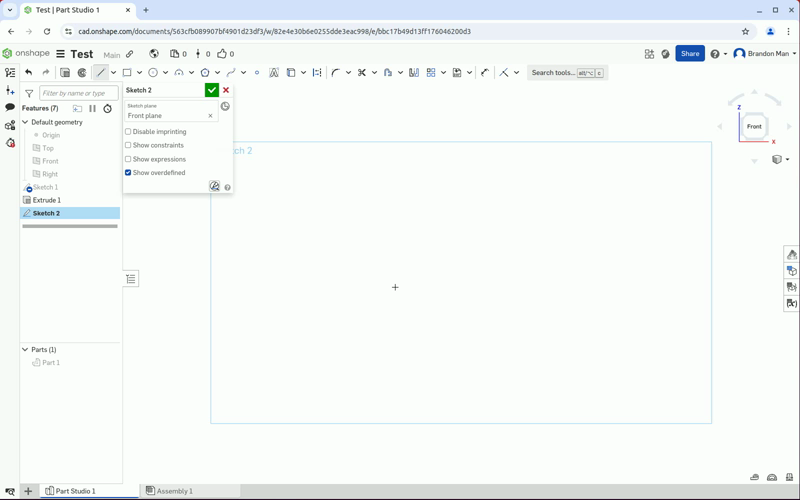
click(395, 286)
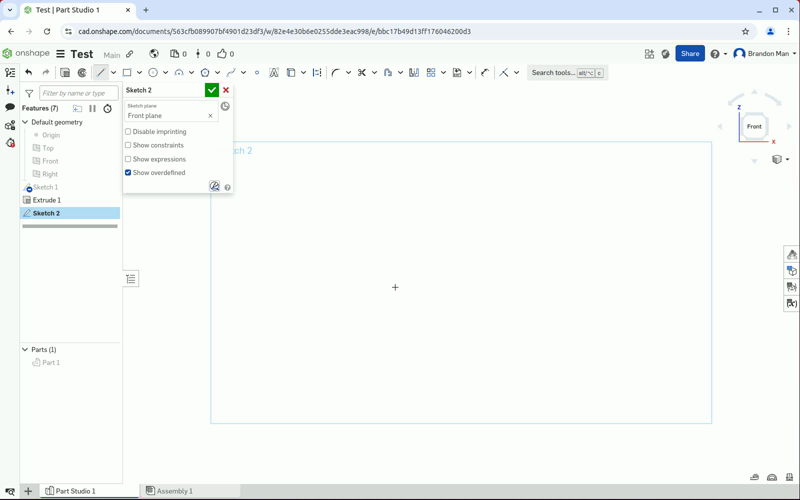
key_up(shift)
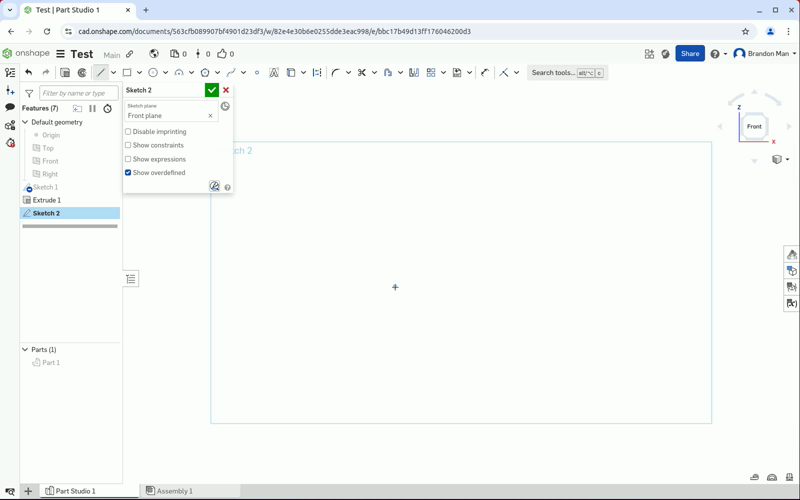
key_down(shift)
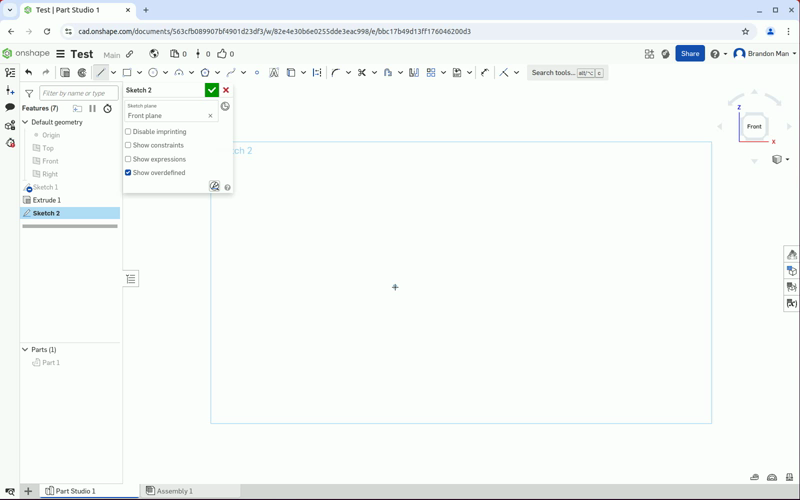
mouse_move(525, 286)
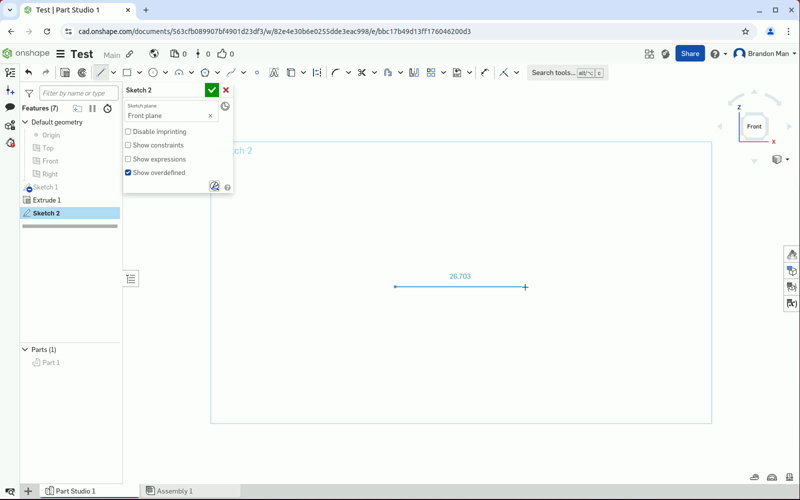
click(525, 286)
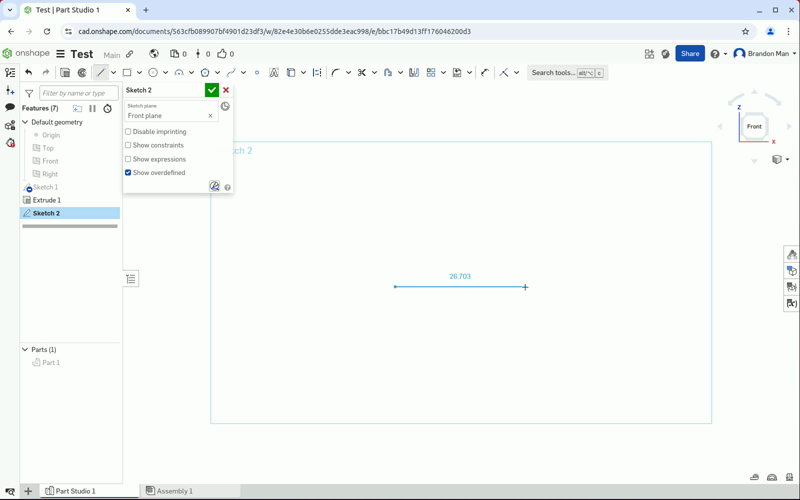
key_up(shift)
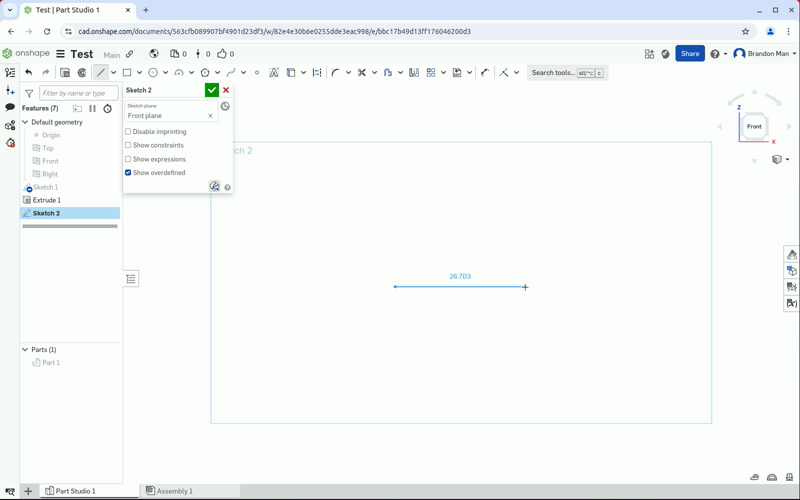
key_down(shift)
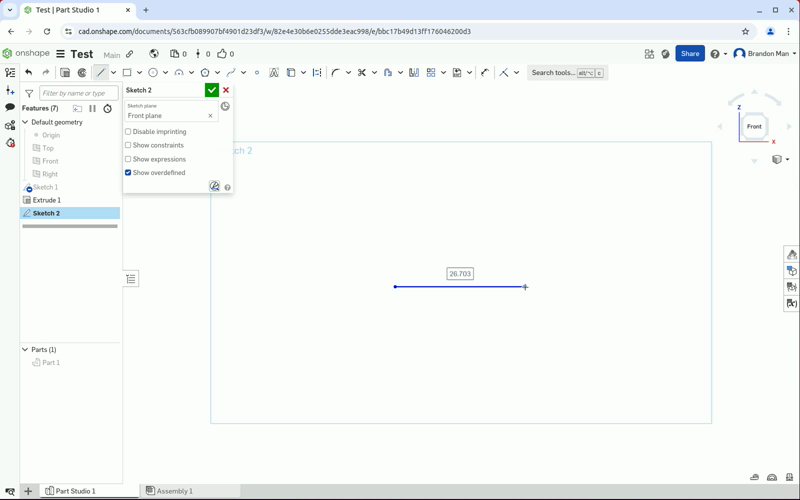
mouse_move(525, 190)
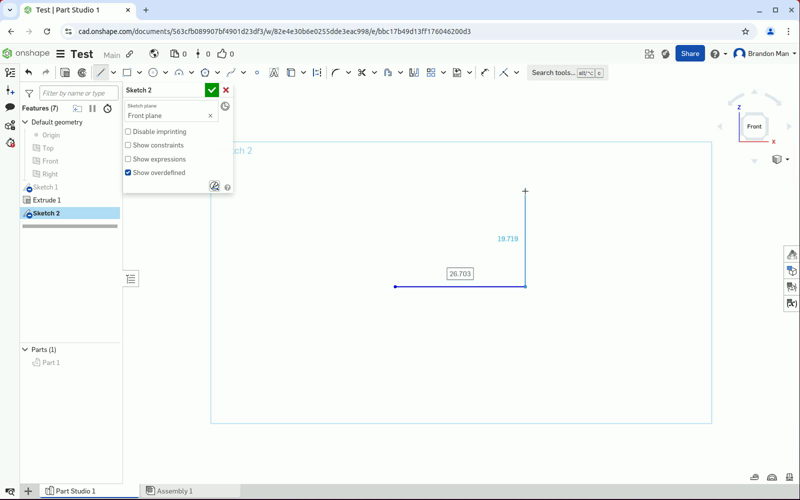
click(525, 190)
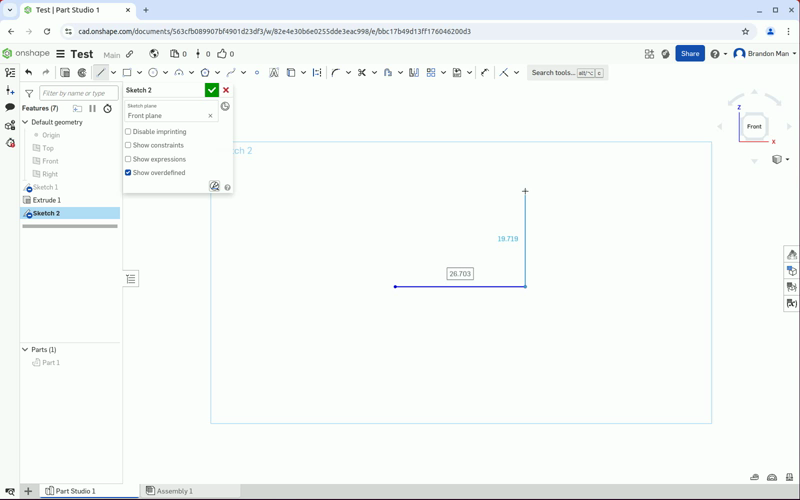
key_up(shift)
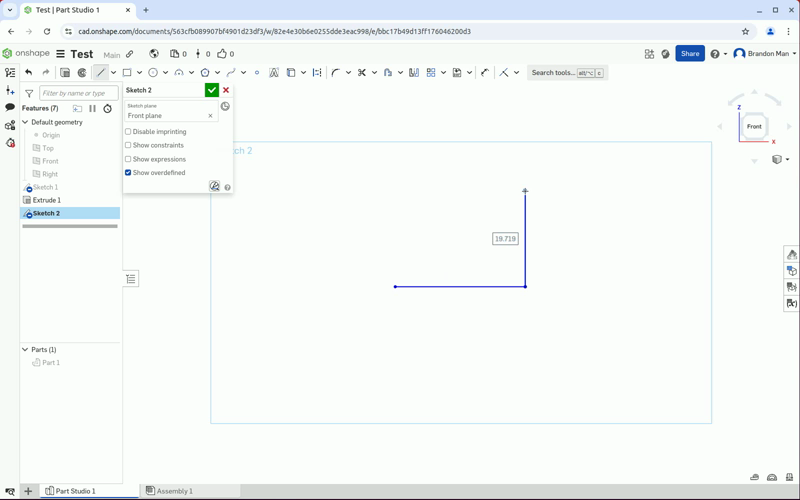
key_down(shift)
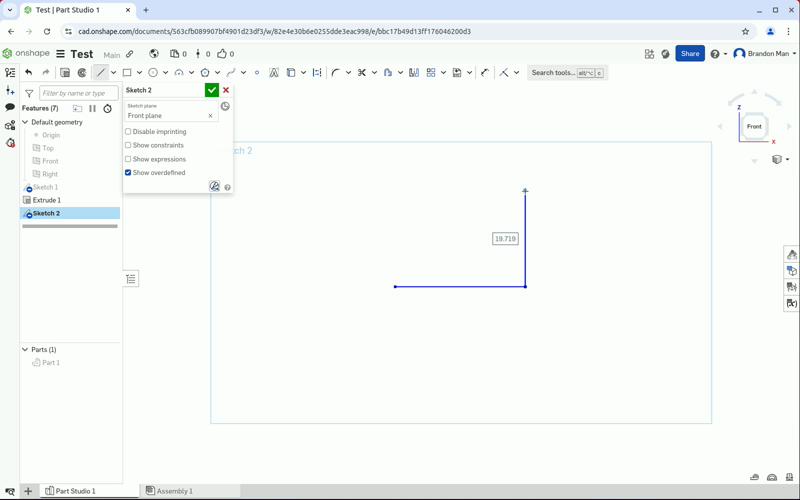
mouse_move(395, 190)
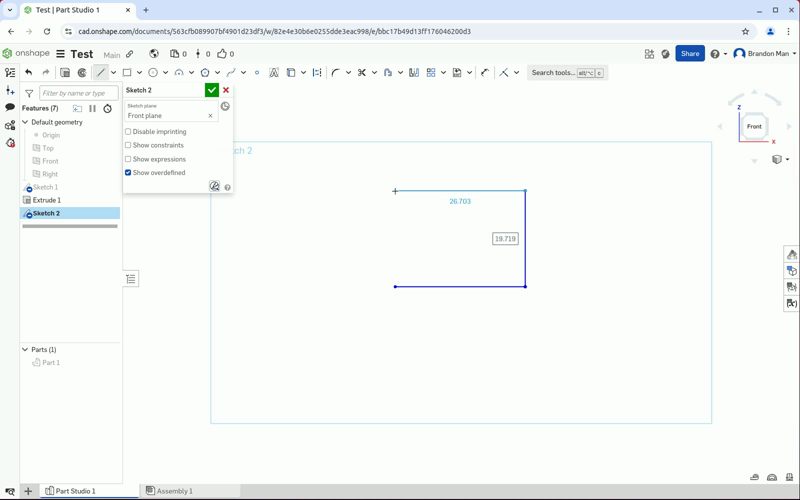
click(395, 190)
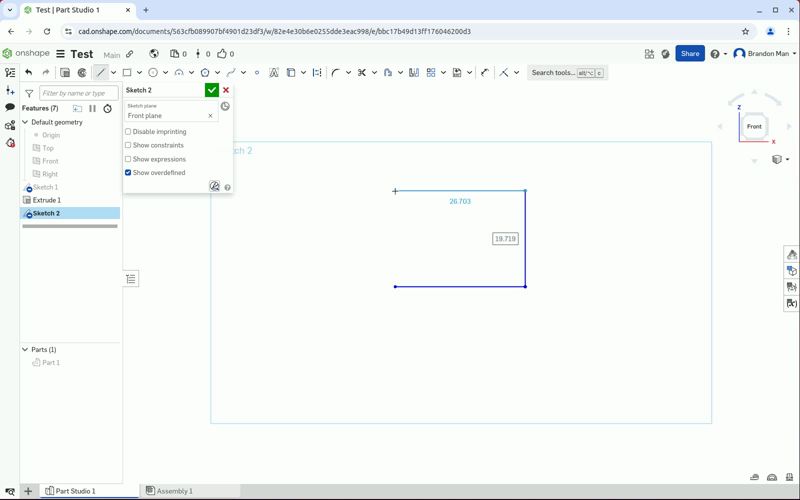
key_up(shift)
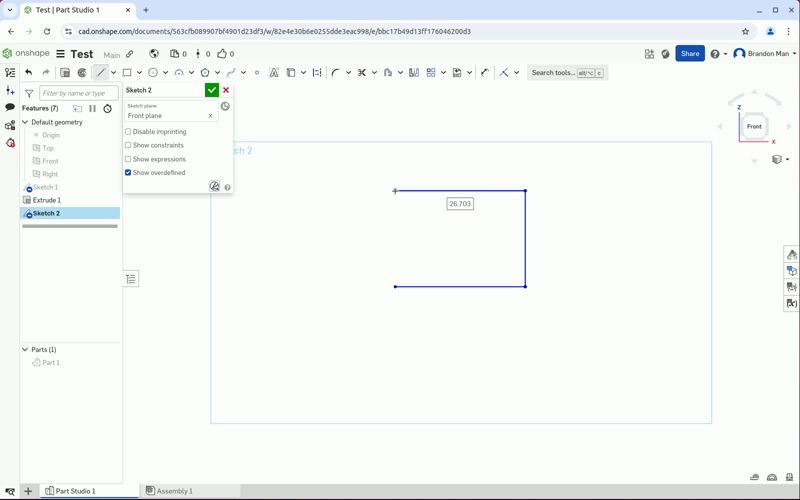
key_down(shift)
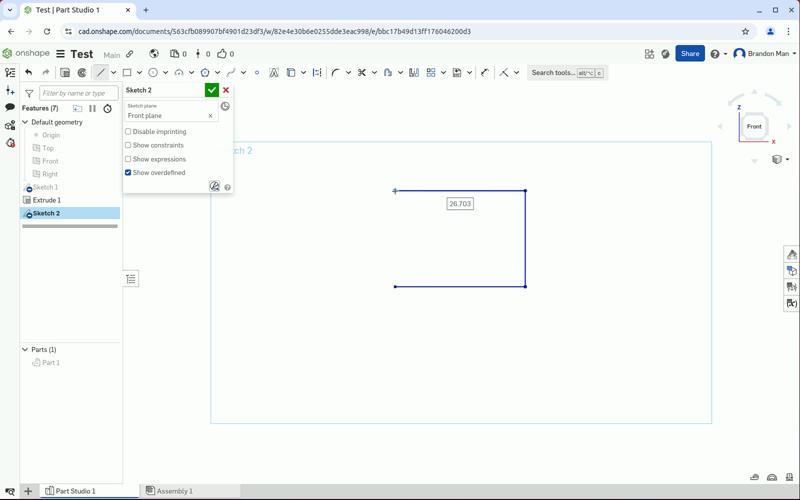
mouse_move(395, 286)
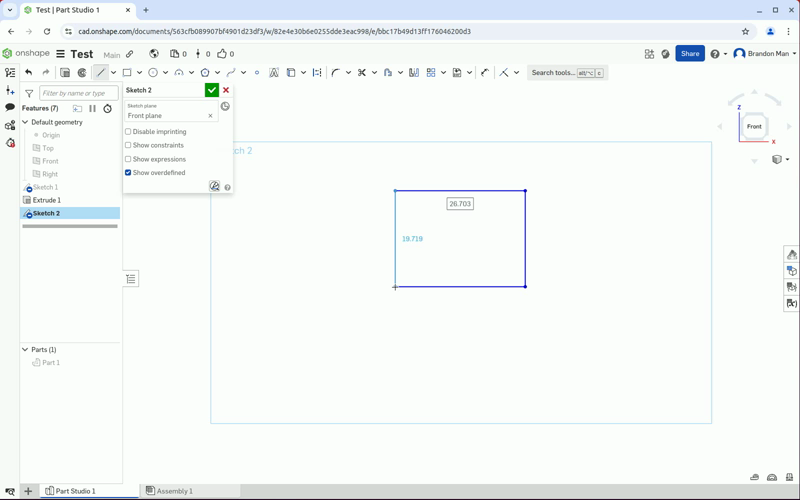
key_up(shift)
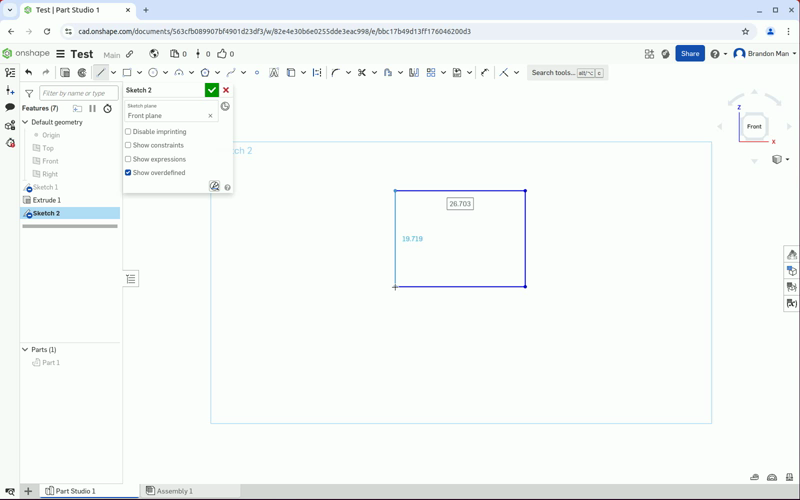
click(395, 286)
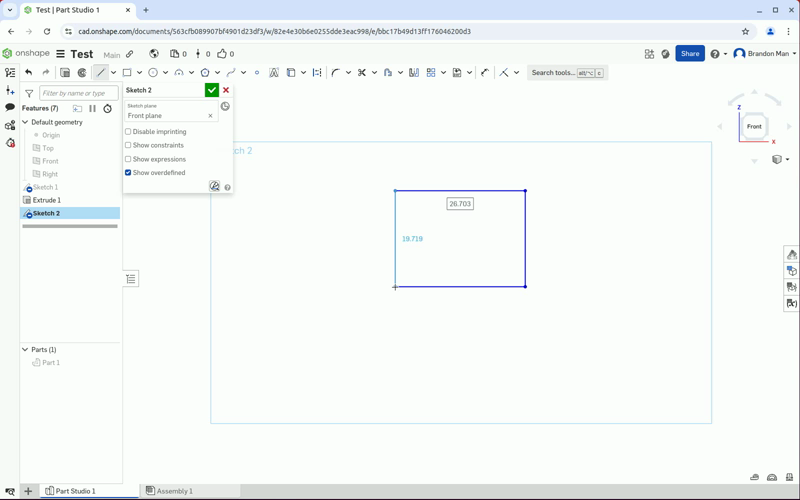
key(esc)
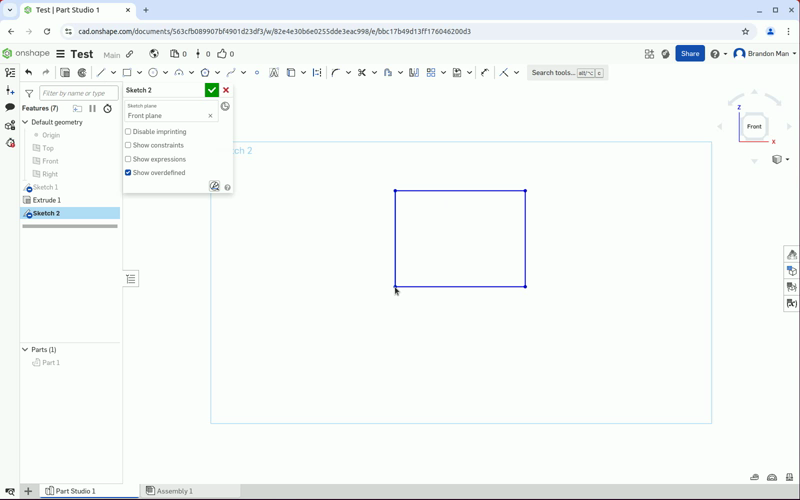
key(l)
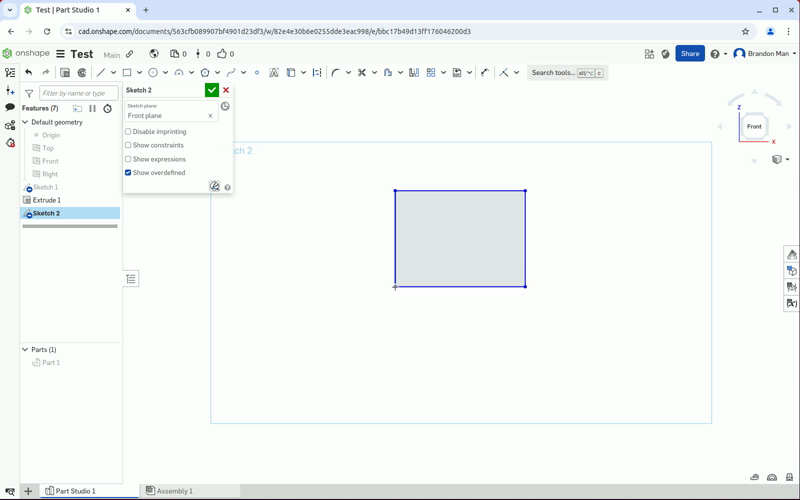
key_down(shift)
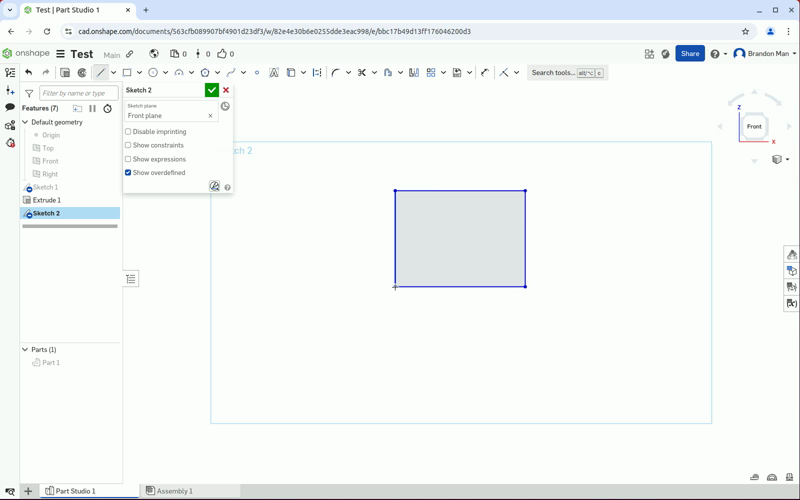
mouse_move(400, 280)
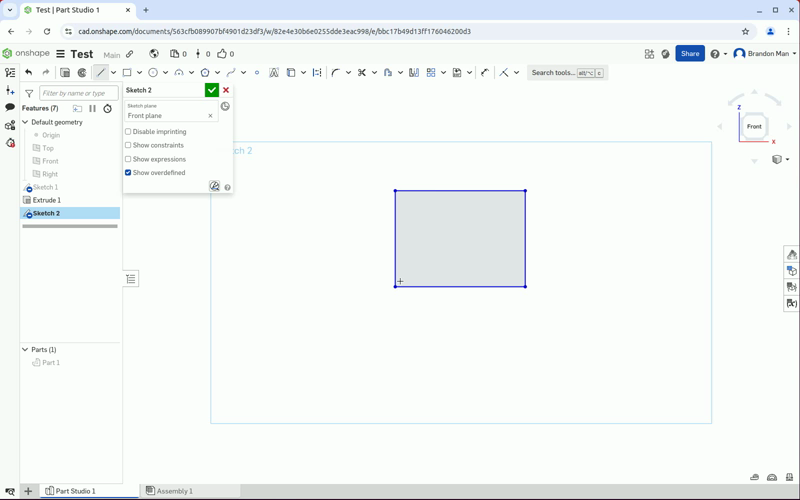
click(400, 280)
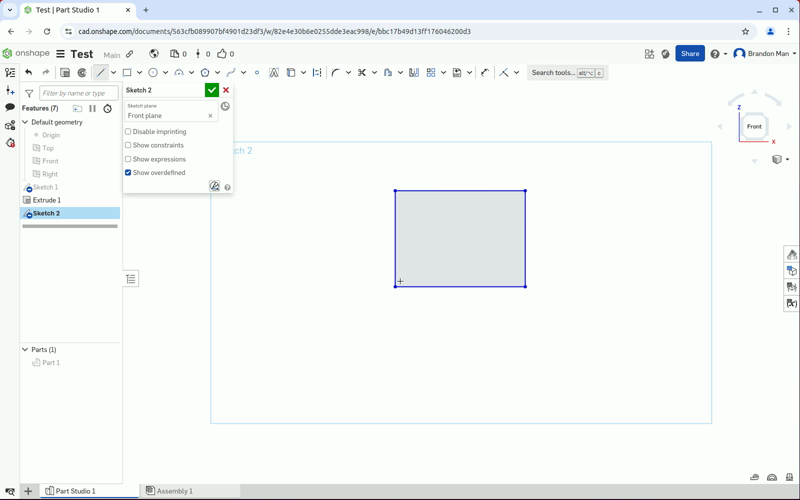
key_up(shift)
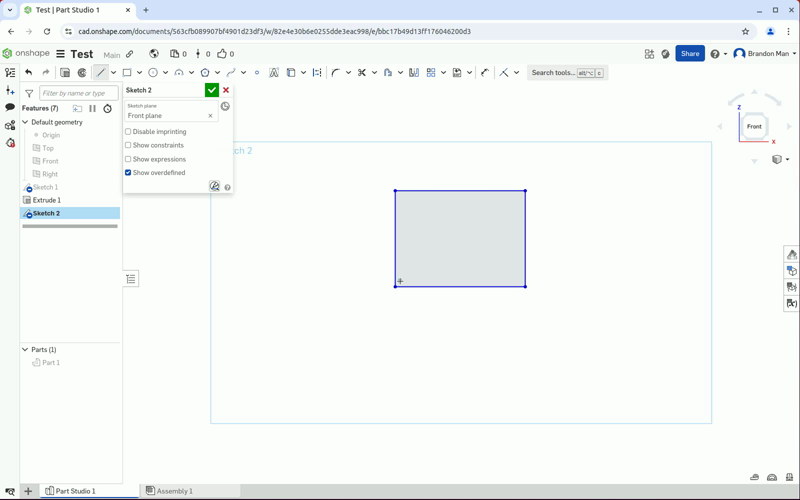
key_down(shift)
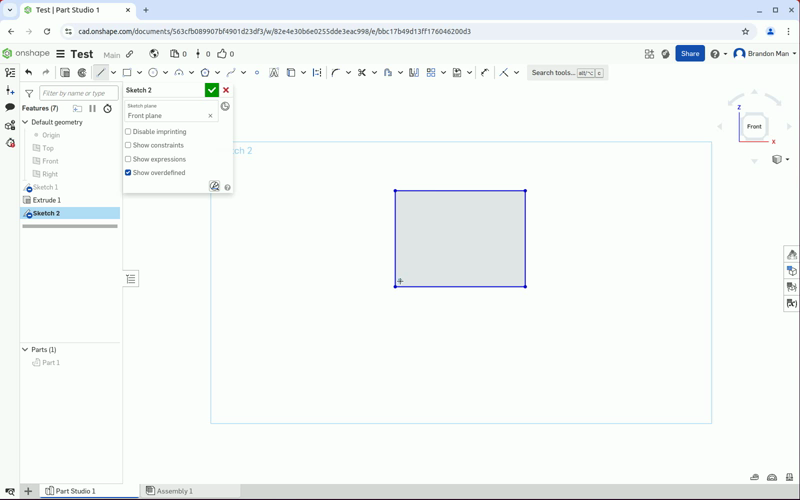
mouse_move(519, 280)
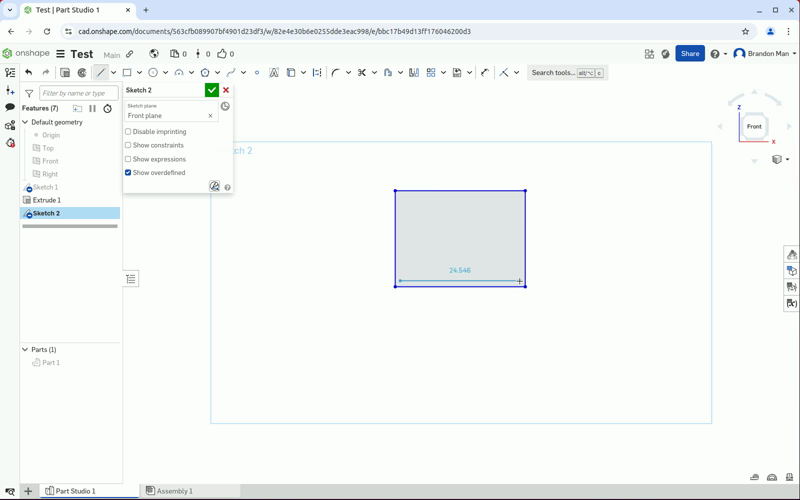
click(519, 280)
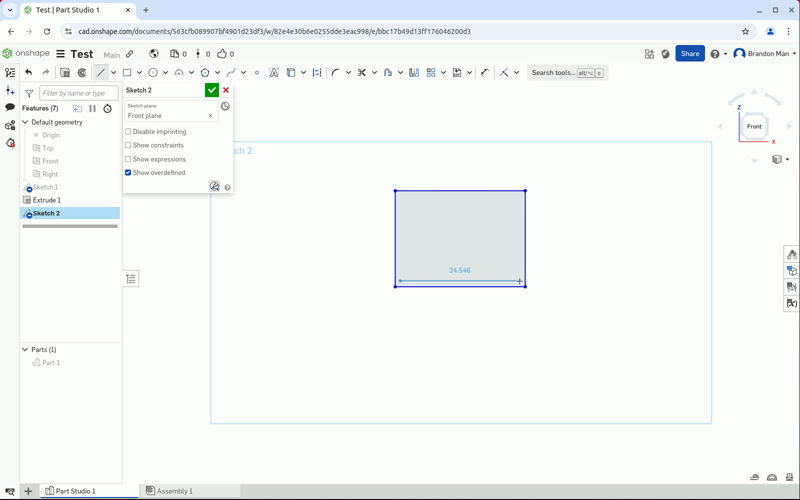
key_up(shift)
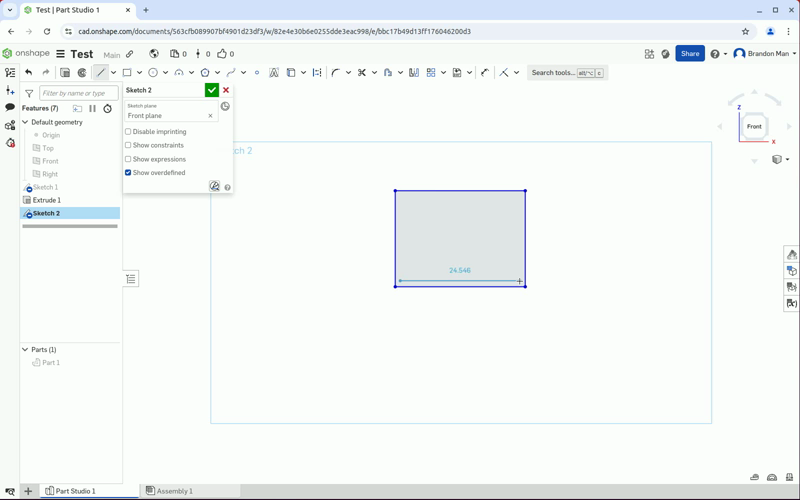
key_down(shift)
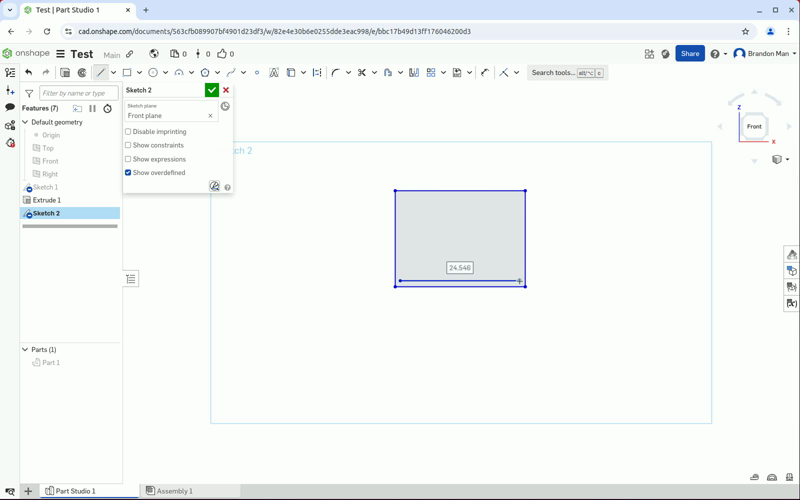
mouse_move(519, 196)
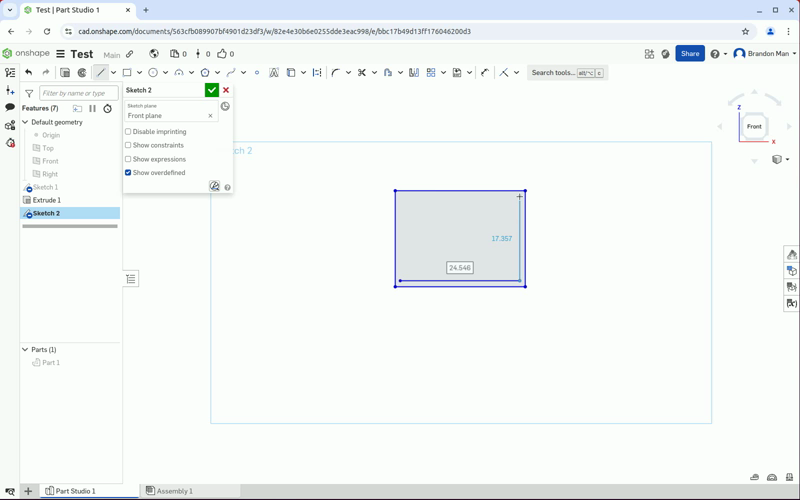
click(519, 196)
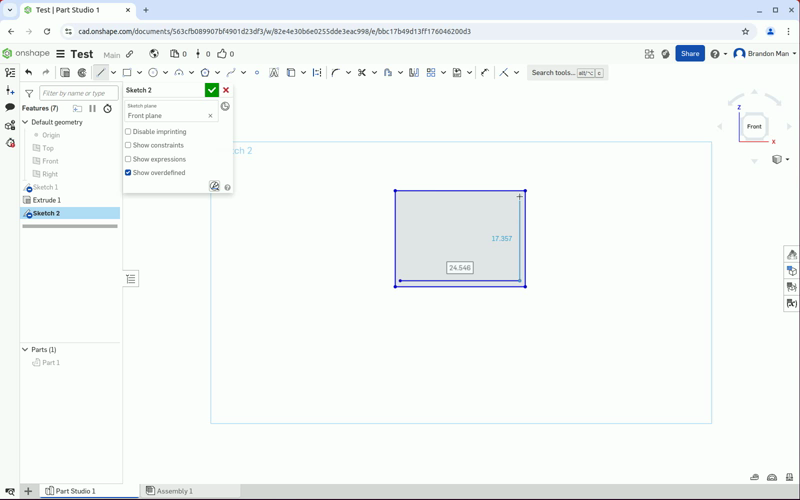
key_up(shift)
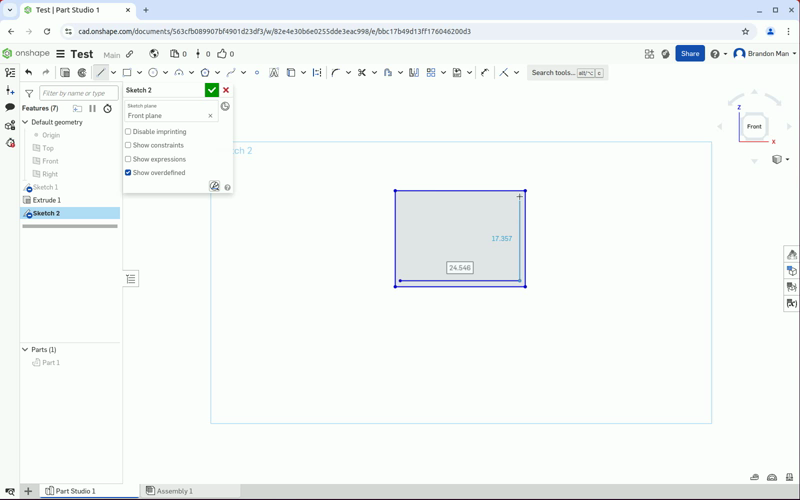
key_down(shift)
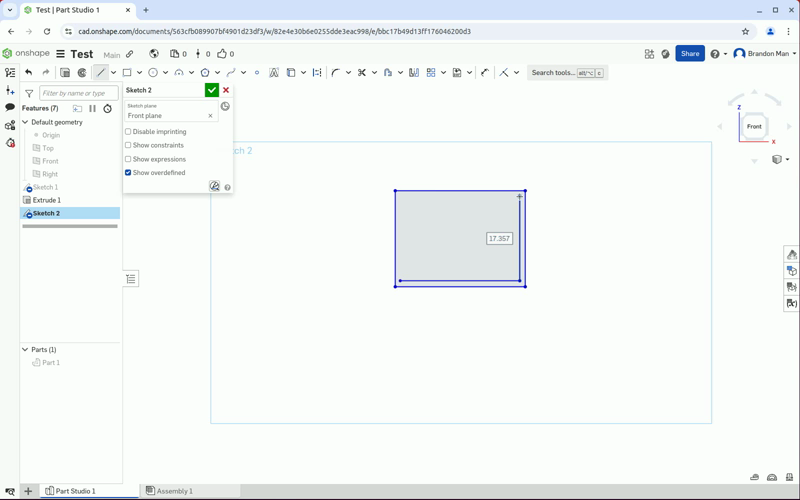
mouse_move(400, 196)
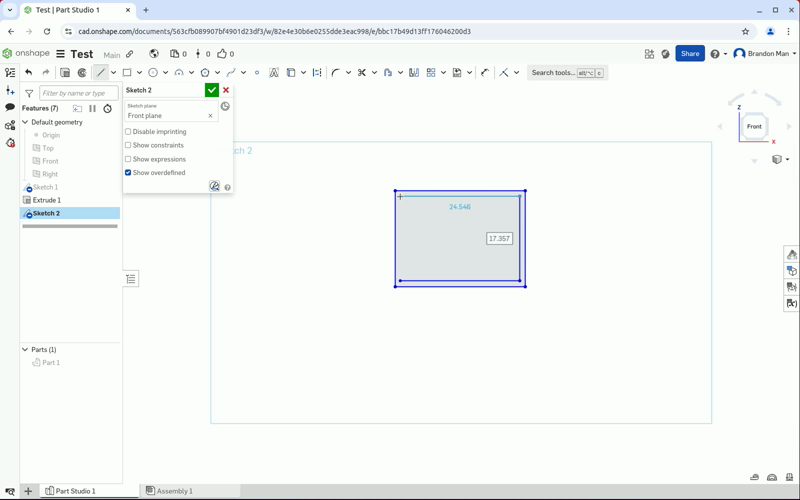
click(400, 196)
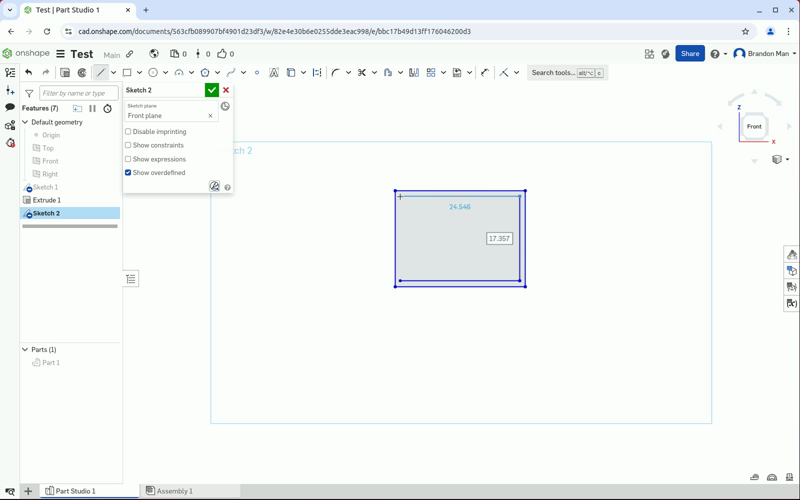
key_up(shift)
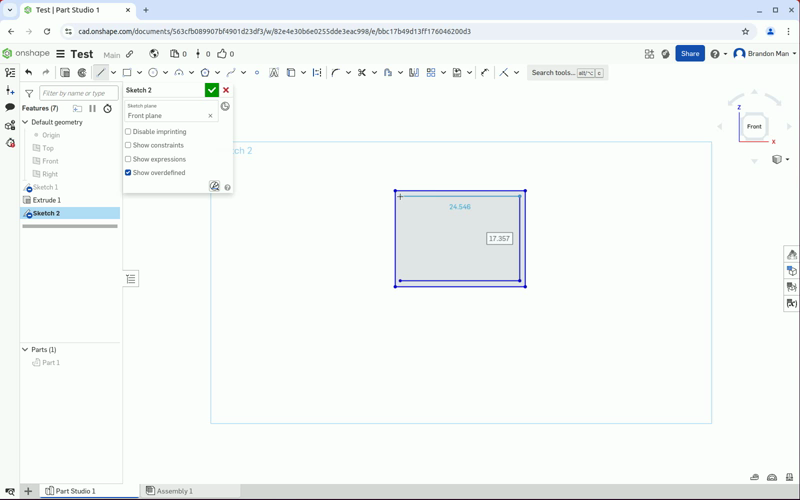
key_down(shift)
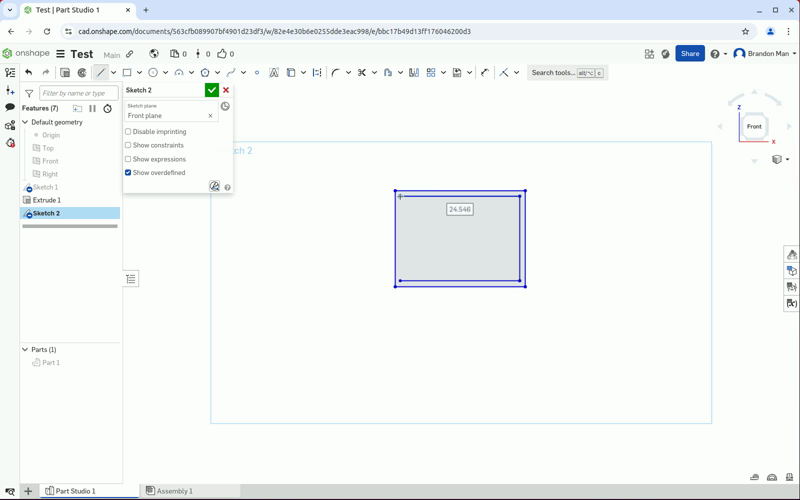
mouse_move(400, 280)
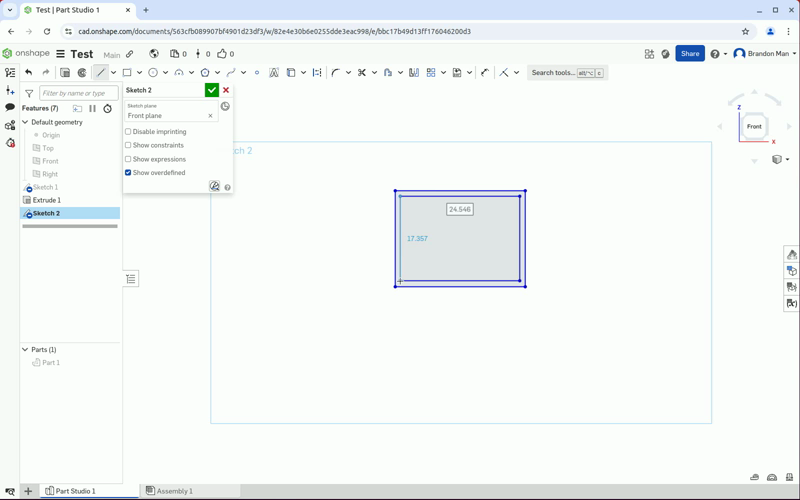
key_up(shift)
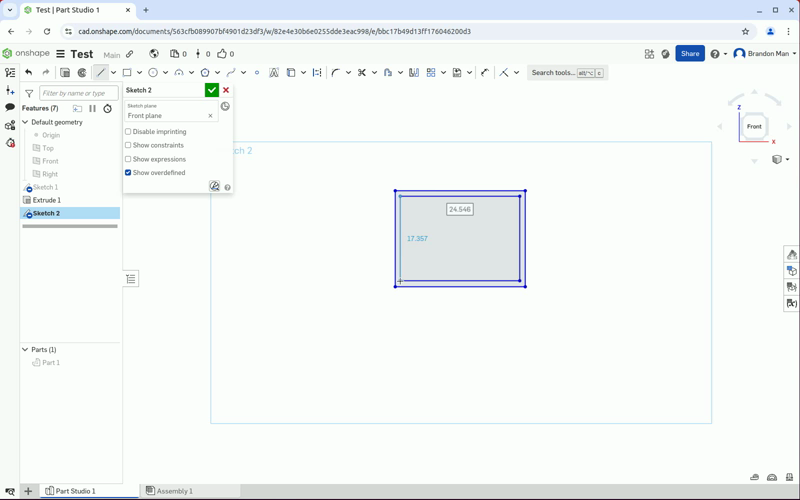
click(400, 280)
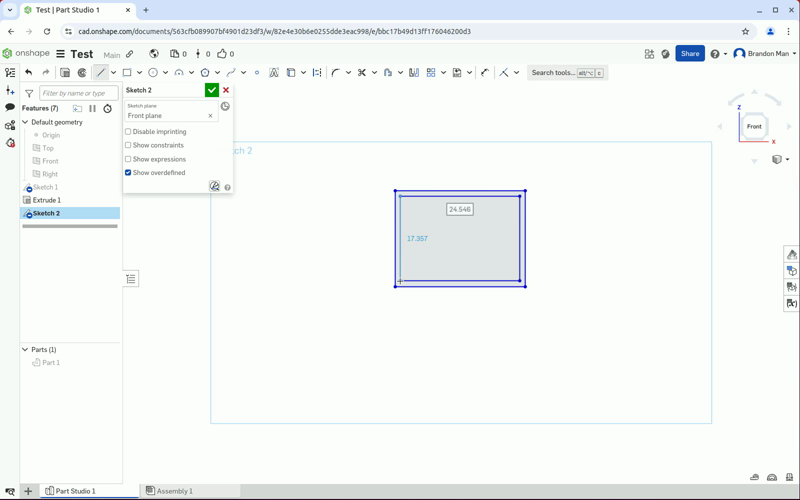
key(esc)
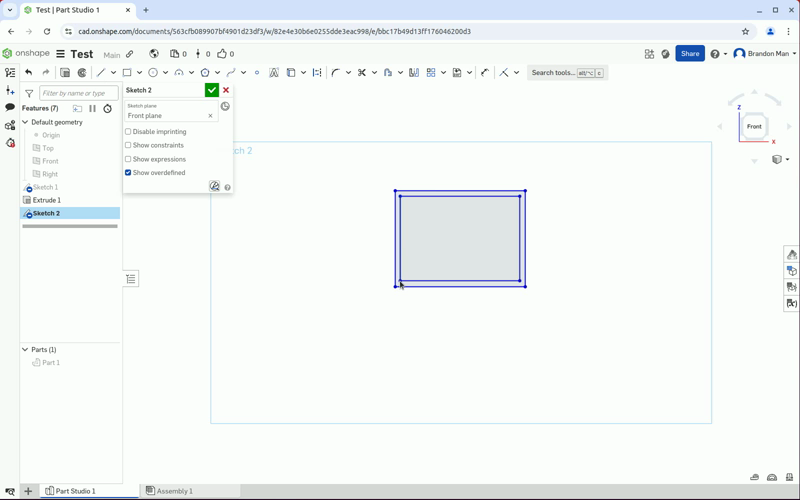
mouse_move(398, 278)
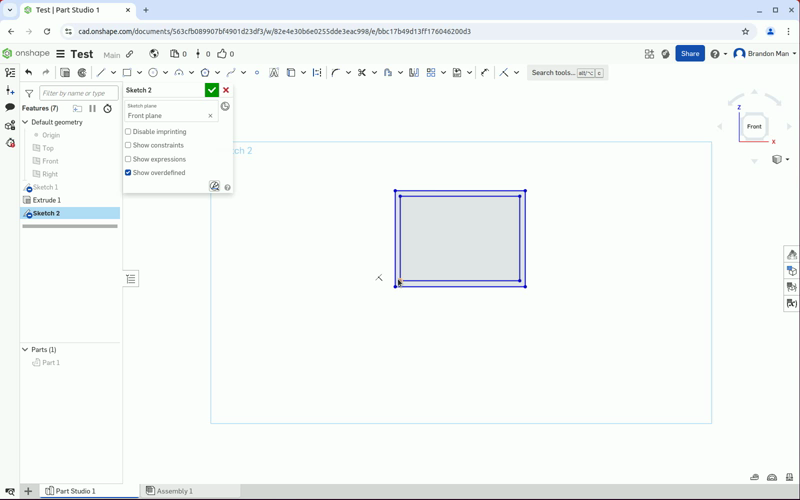
click(398, 278)
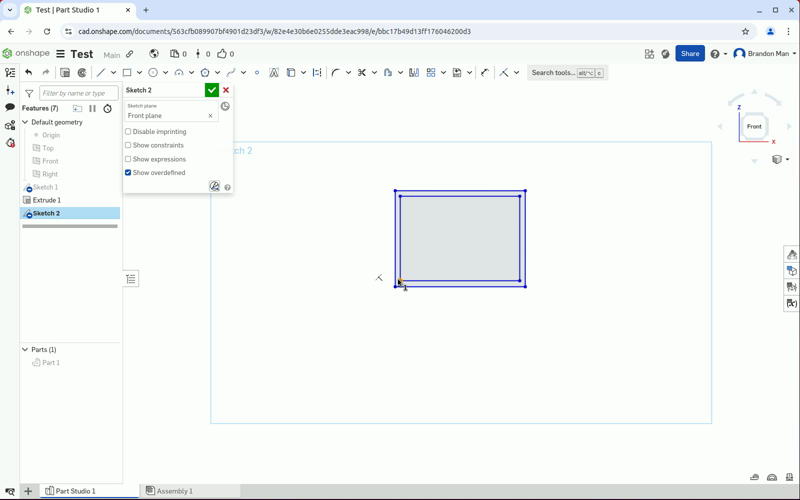
mouse_move(73, 352)
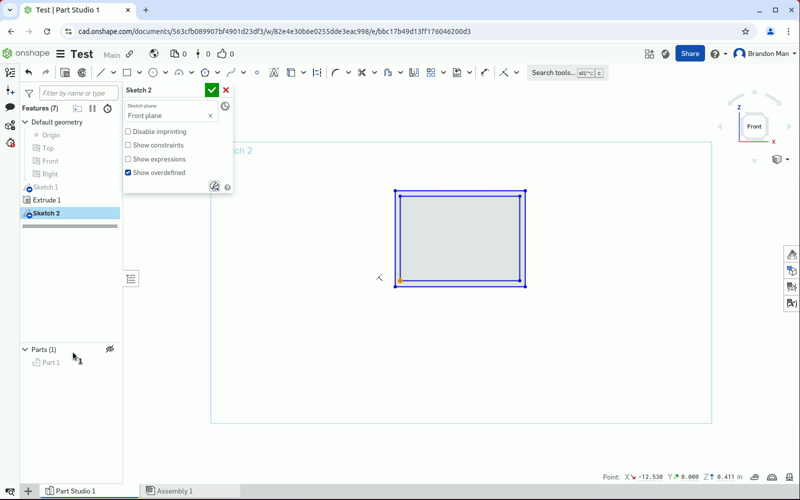
key(shift+y)
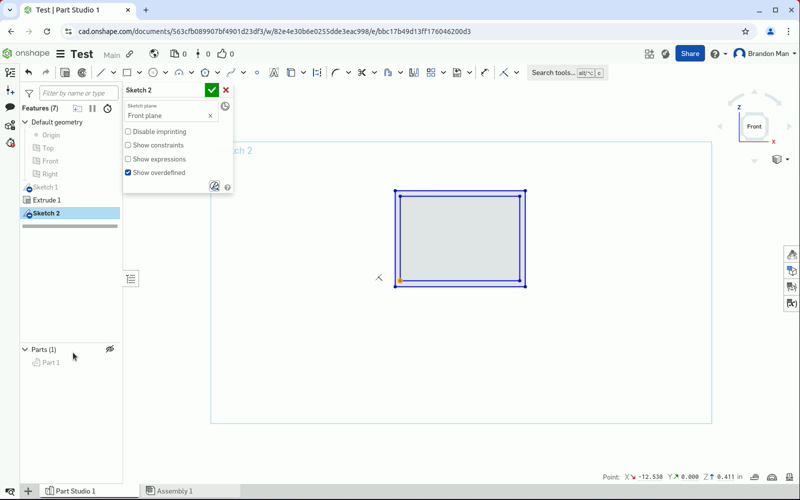
key(shift+e)
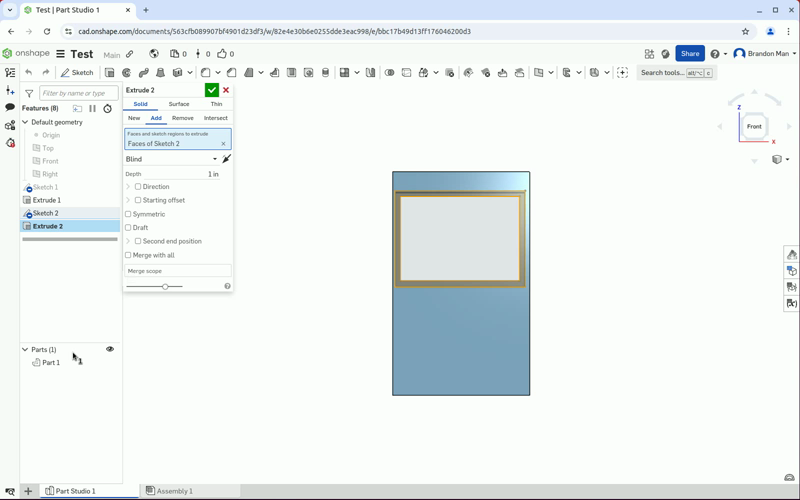
mouse_move(143, 106)
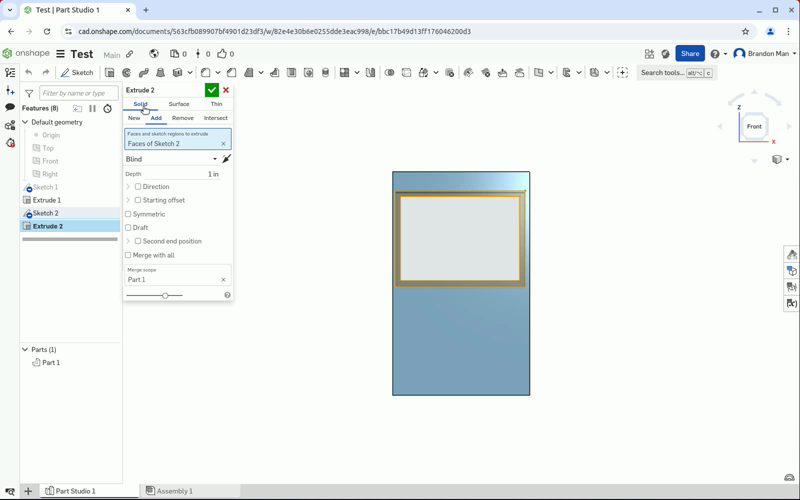
click(143, 106)
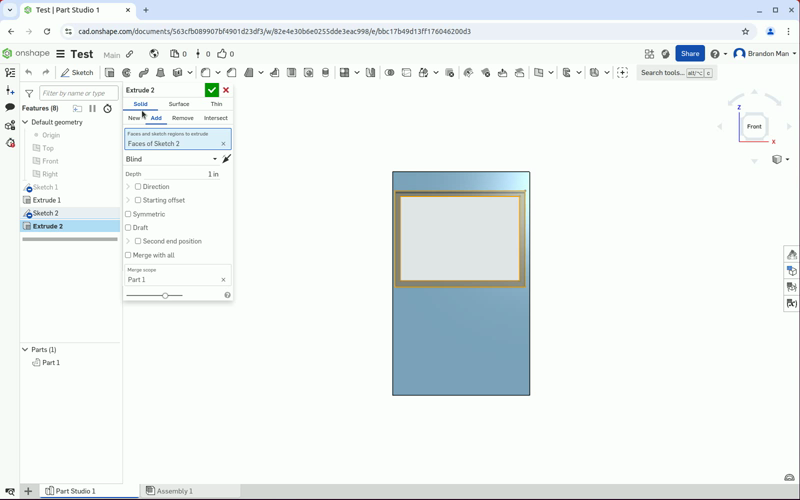
mouse_move(137, 120)
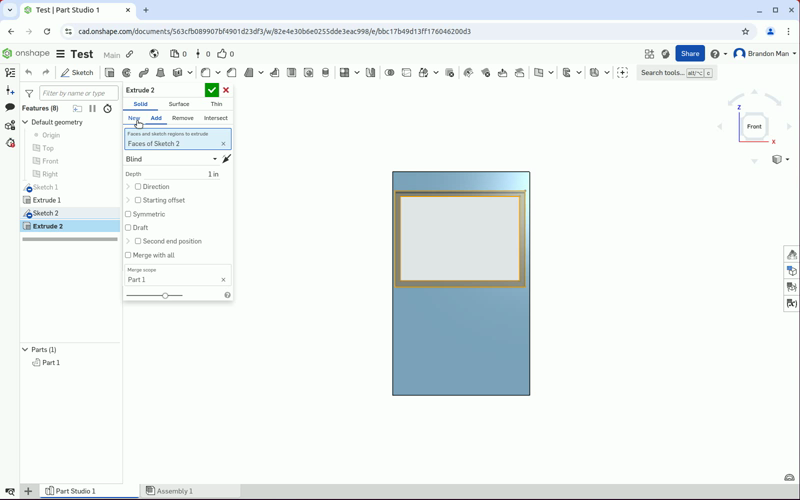
click(137, 120)
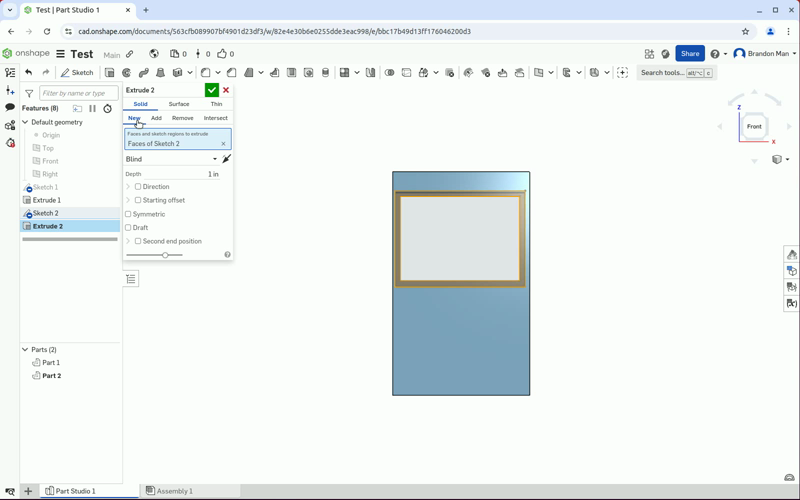
key(tab, 4)
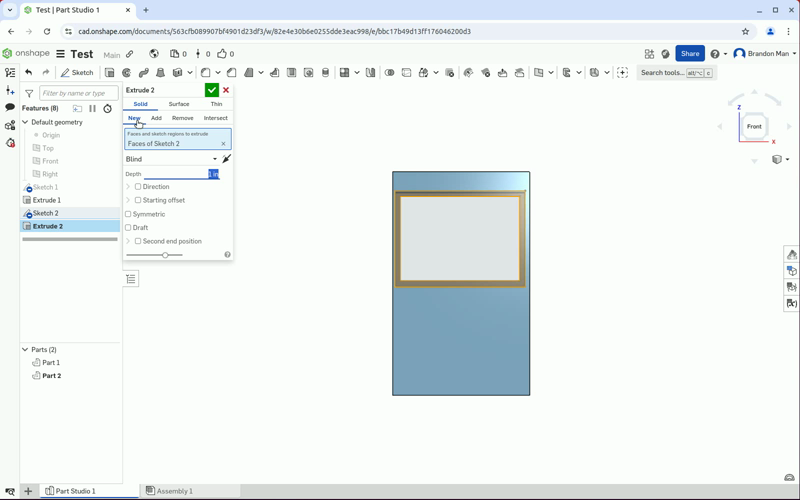
text(1.204)
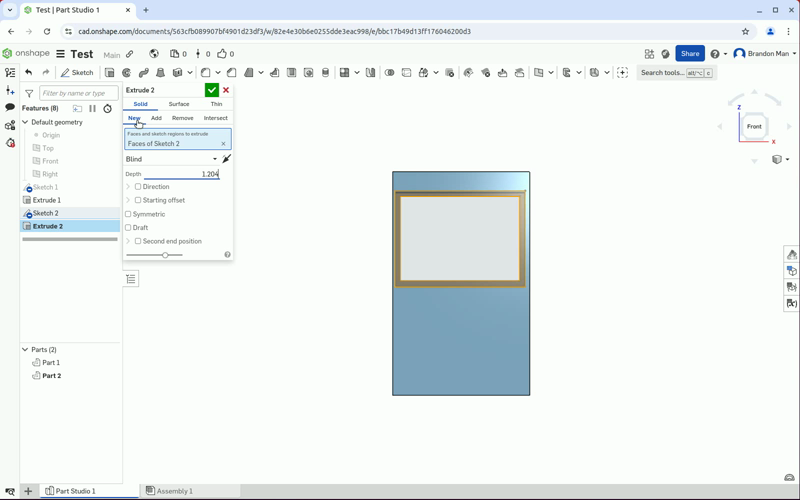
key(enter)
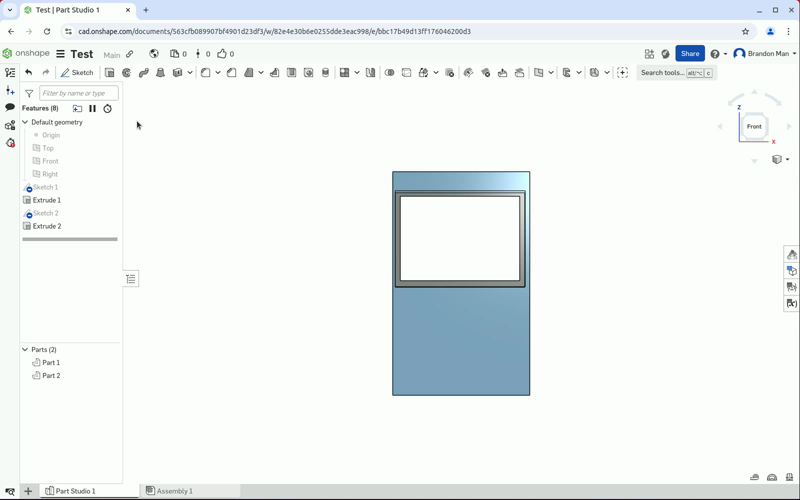
key(shift+h)
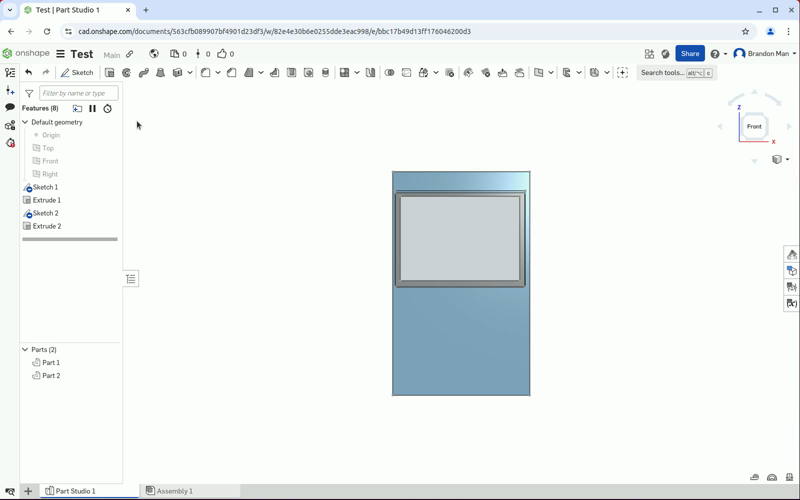
key(shift+h)
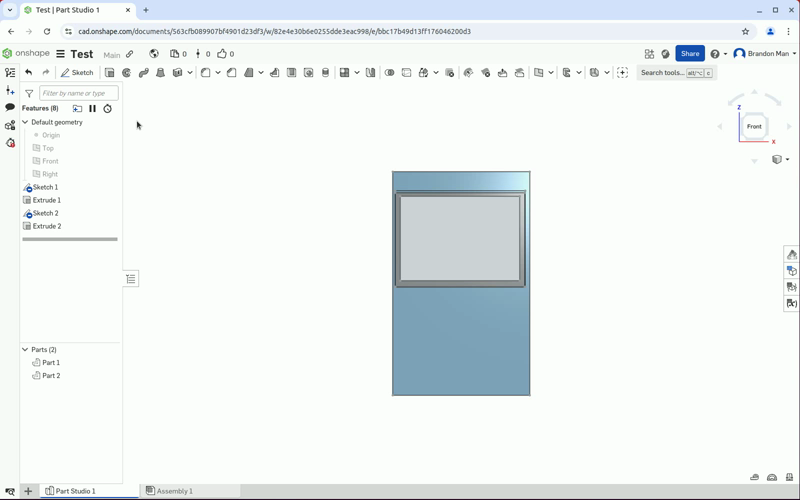
key(shift+7)
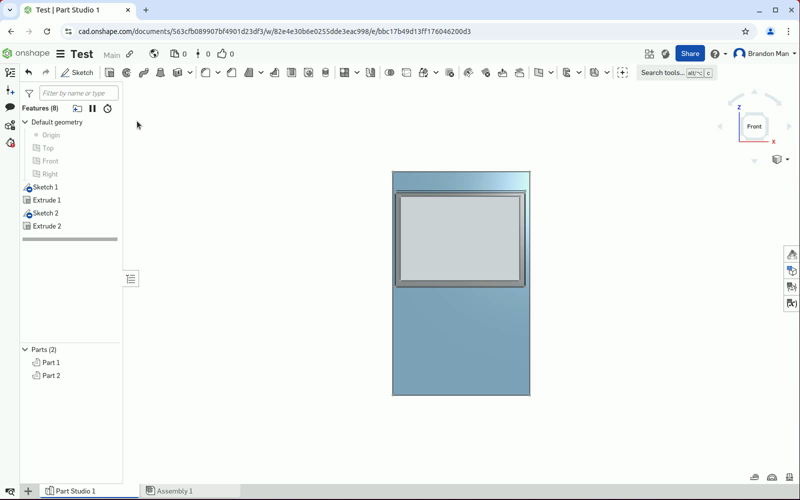
key(left, 2)
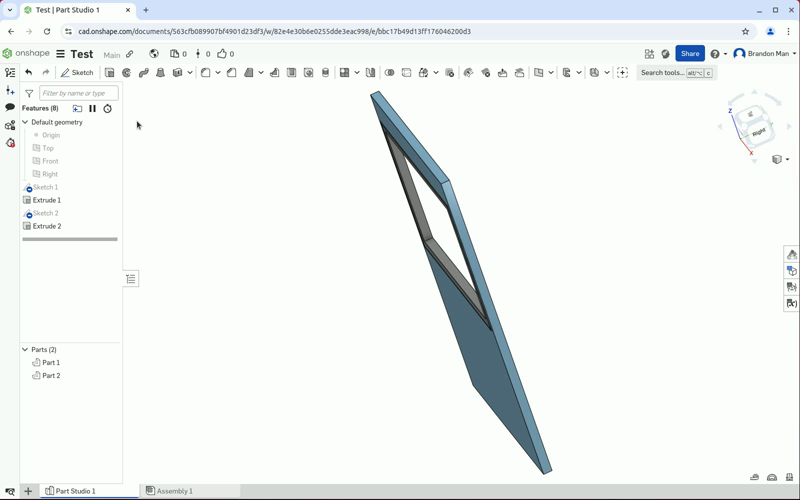
key(down, 2)
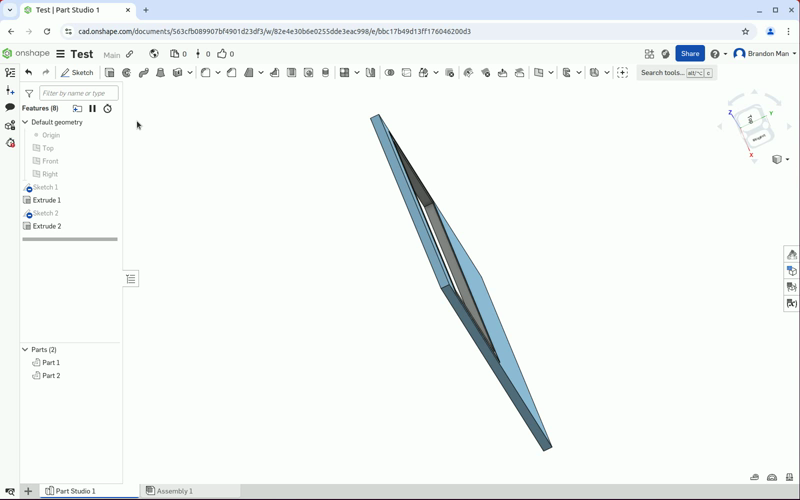
key(up, 2)
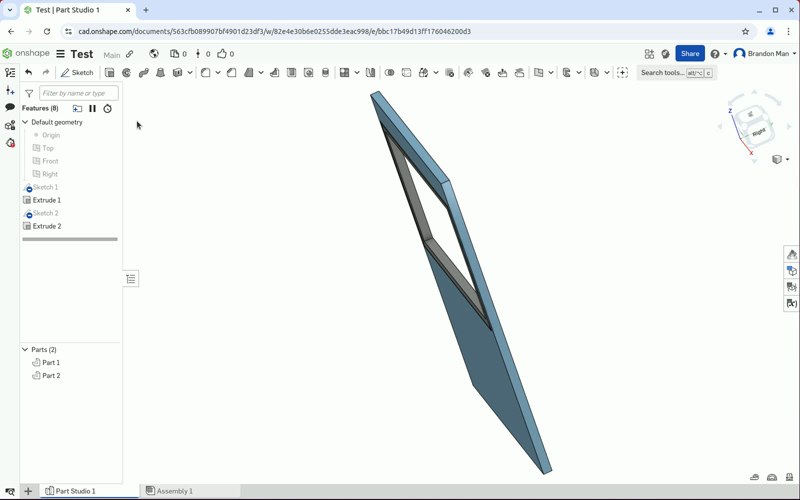
key(right, 2)
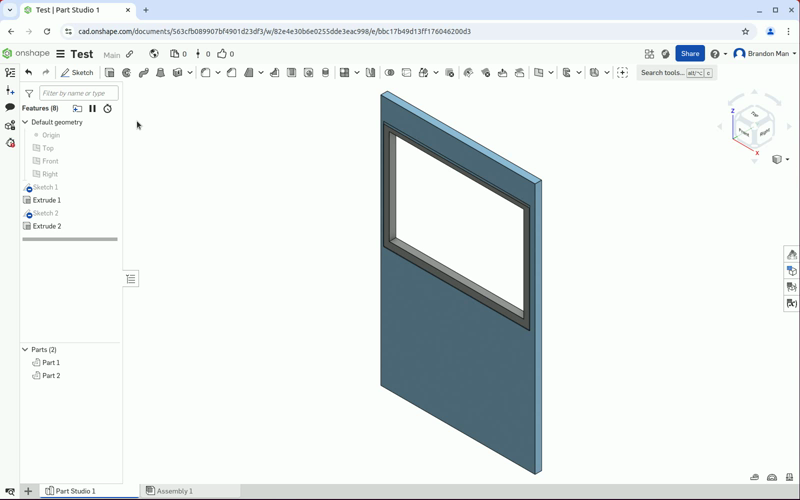
mouse_move(73, 189)
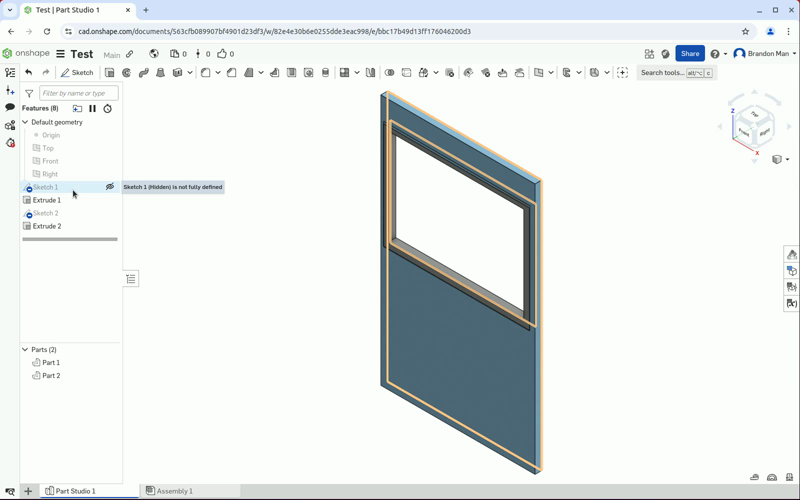
click(73, 189)